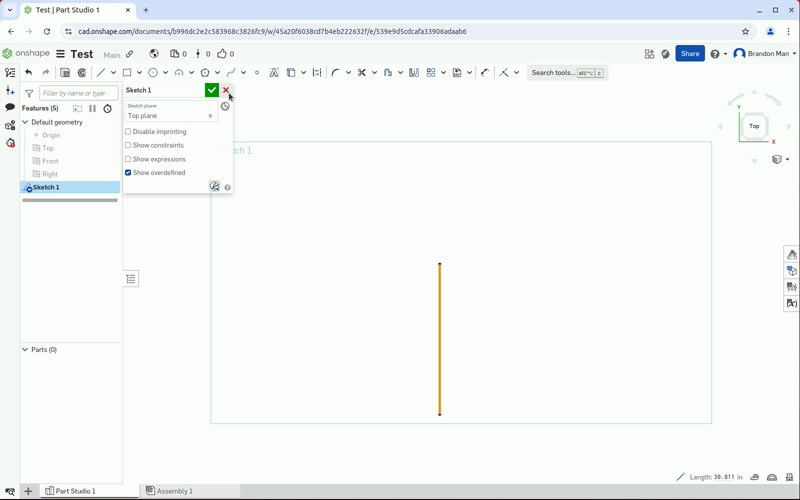
key(shift+h)
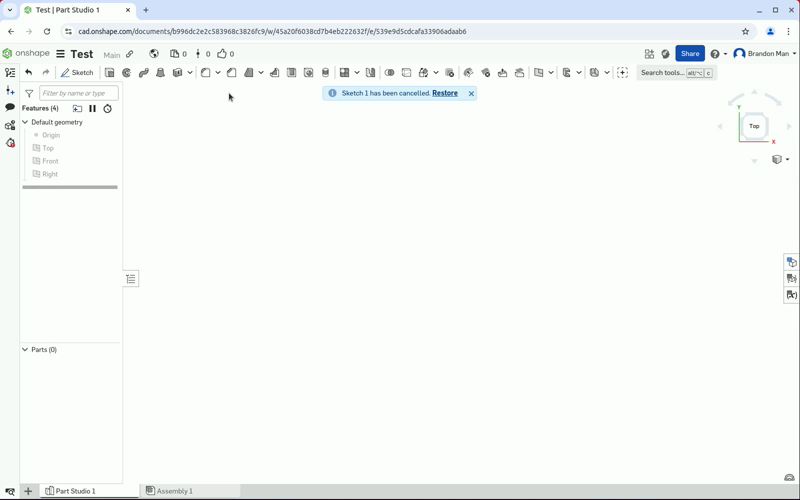
mouse_move(73, 352)
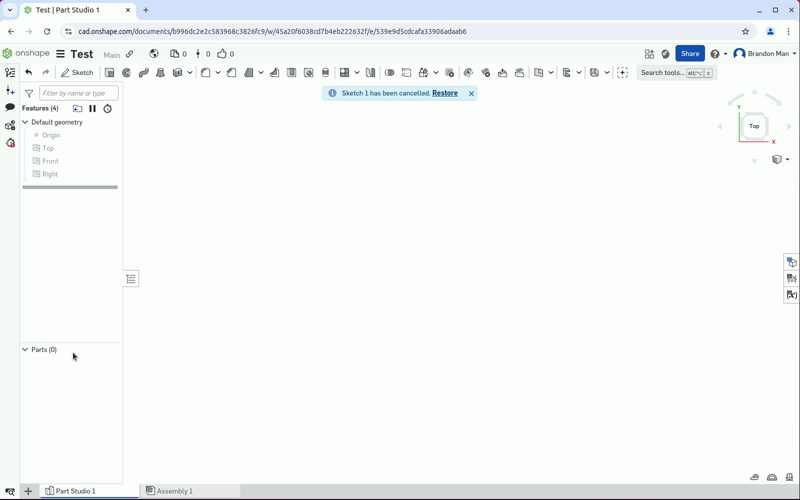
key(y)
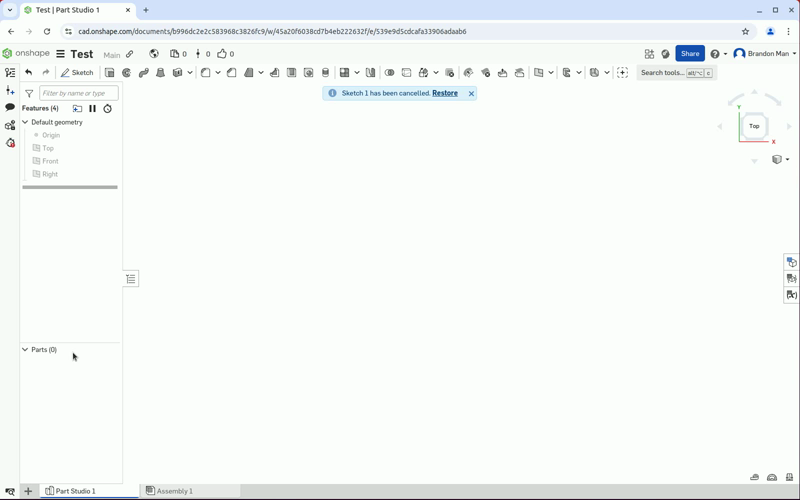
key(shift+p)
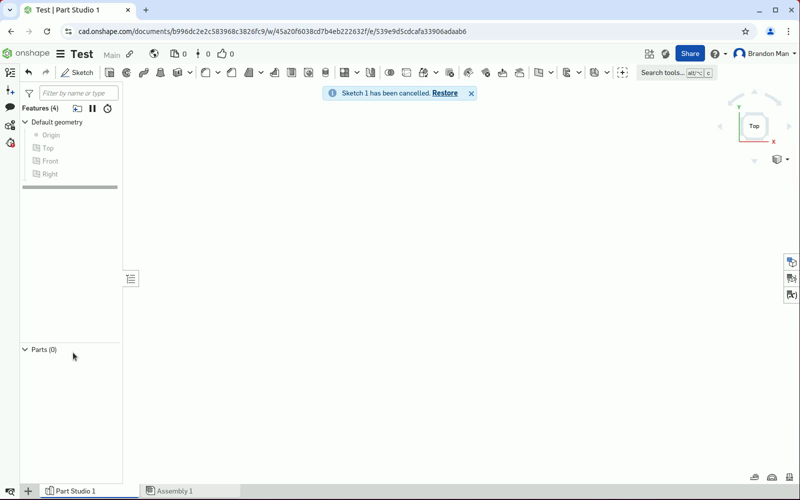
key(space)
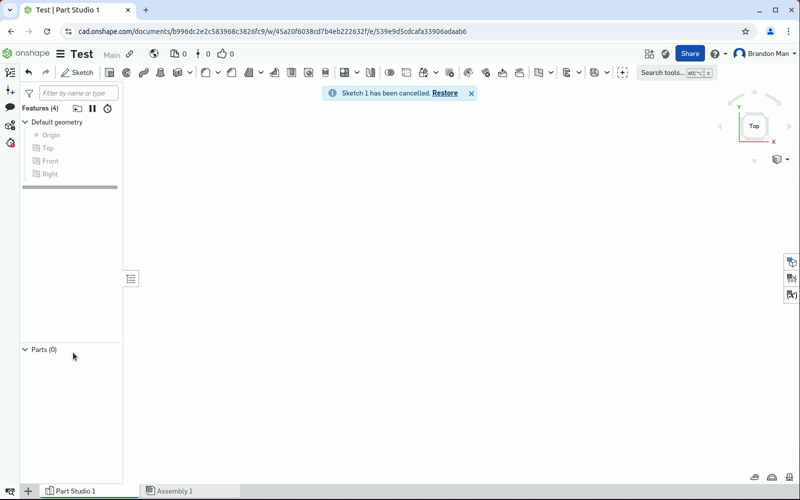
key_down(shift)
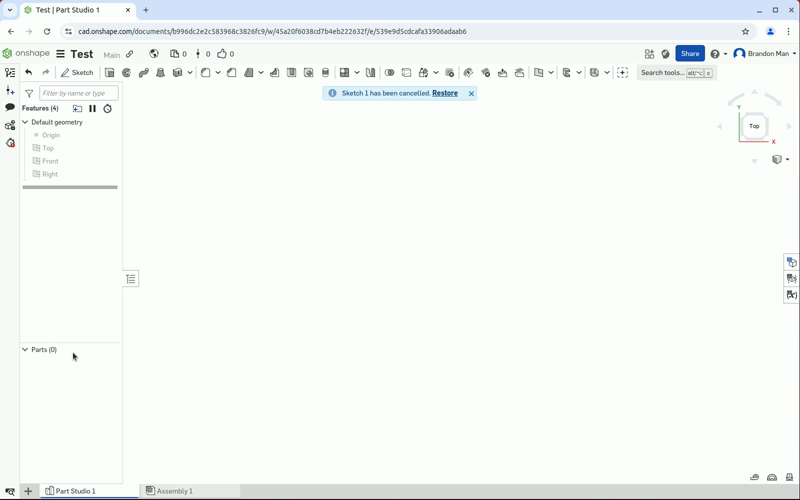
key(up)
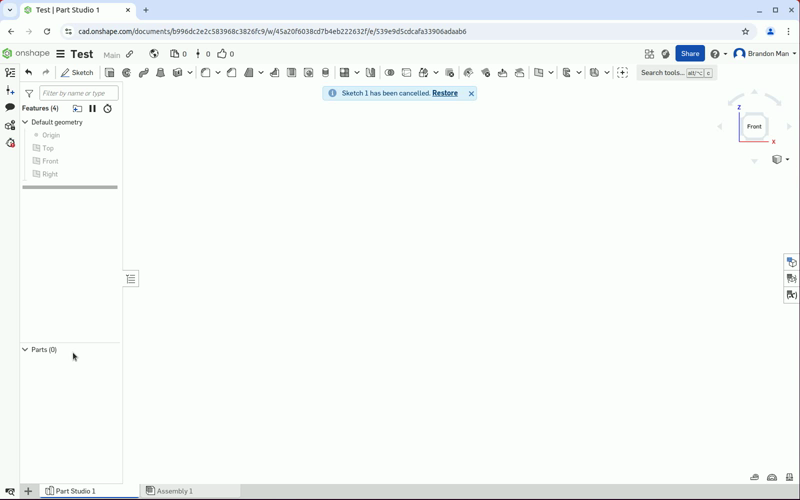
key_up(shift)
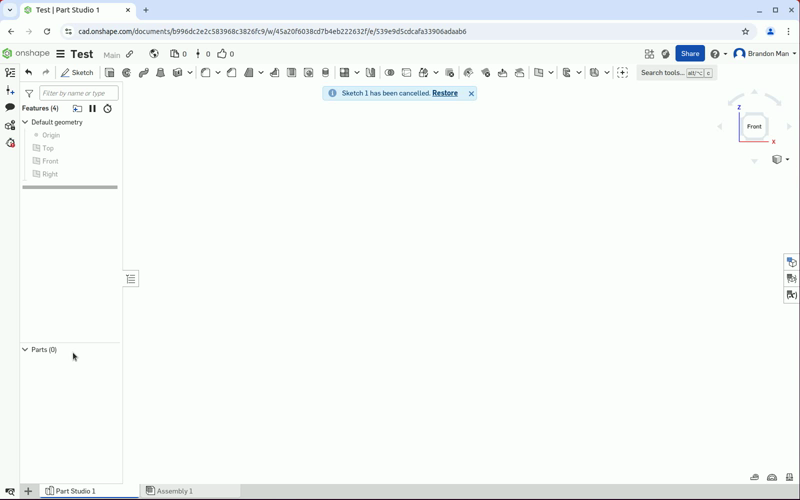
mouse_move(73, 352)
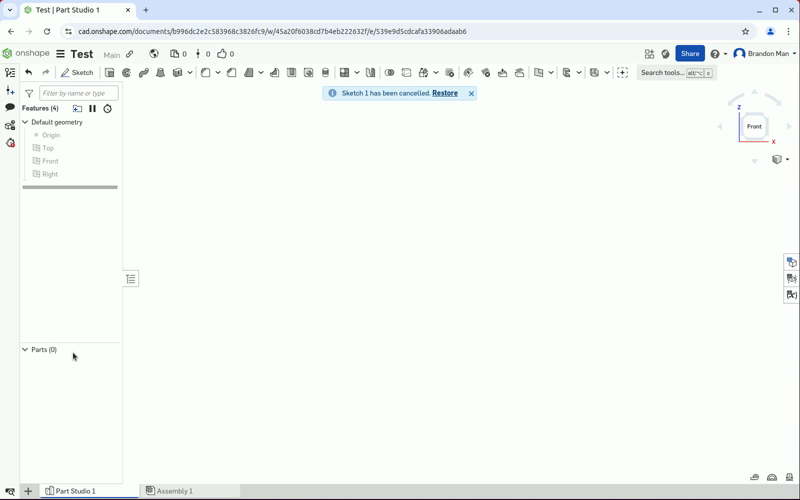
key(shift+y)
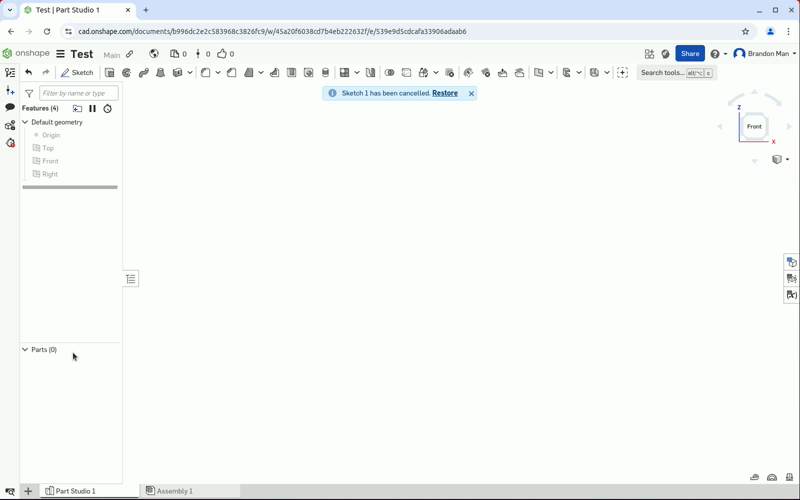
key(shift+s)
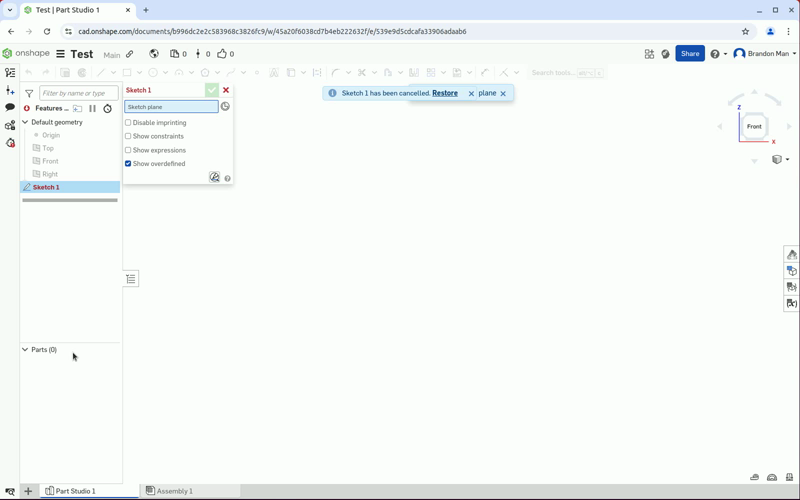
mouse_move(73, 163)
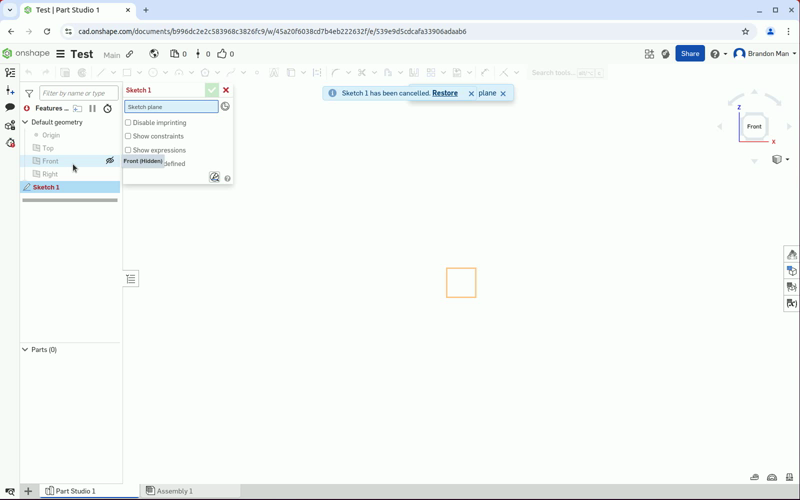
click(73, 163)
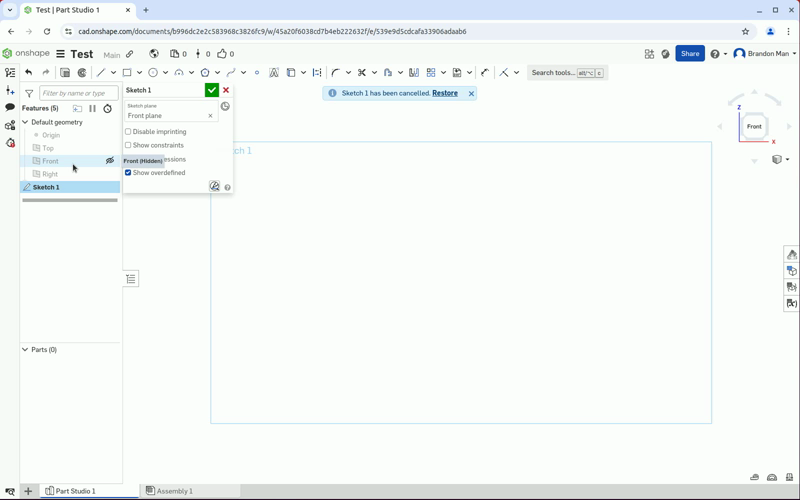
mouse_move(73, 352)
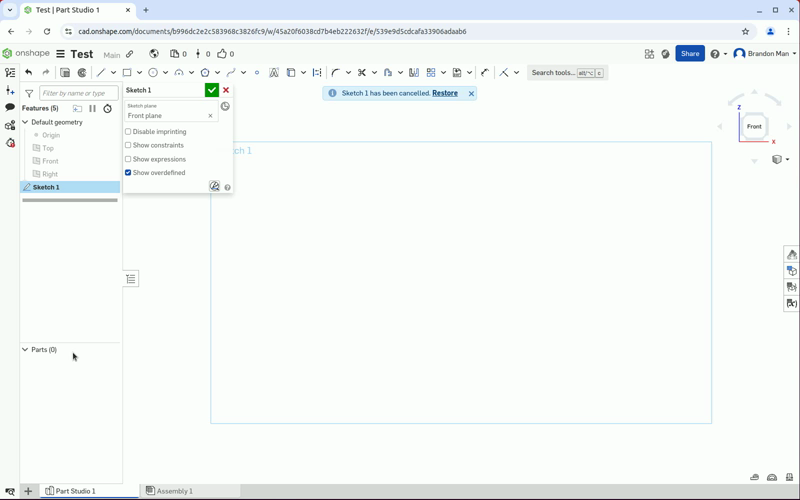
key(y)
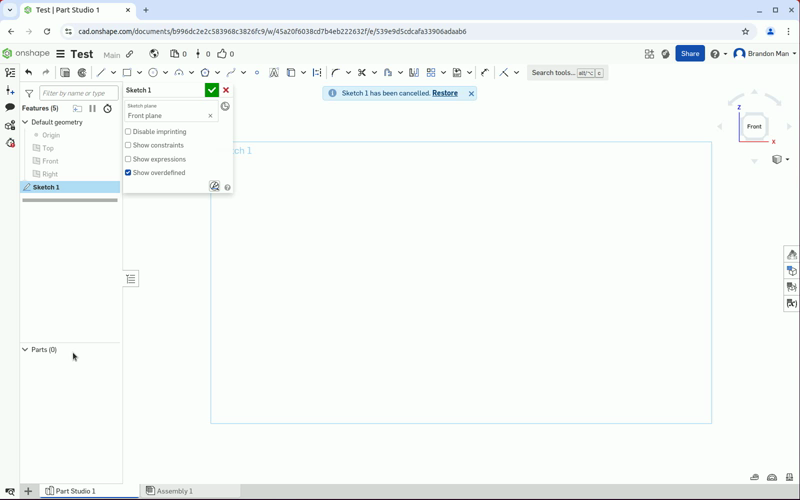
key(l)
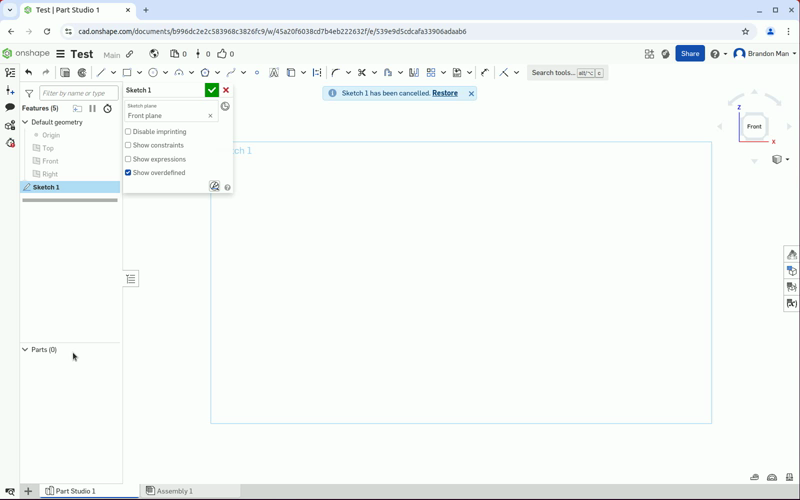
key_down(shift)
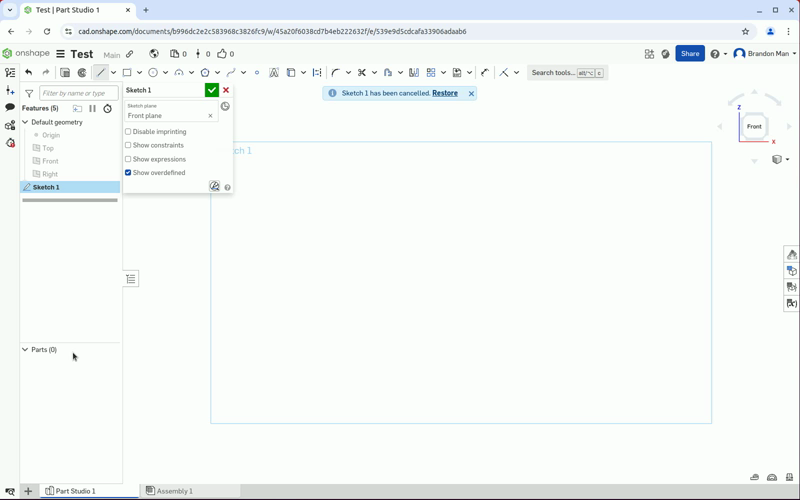
mouse_move(498, 189)
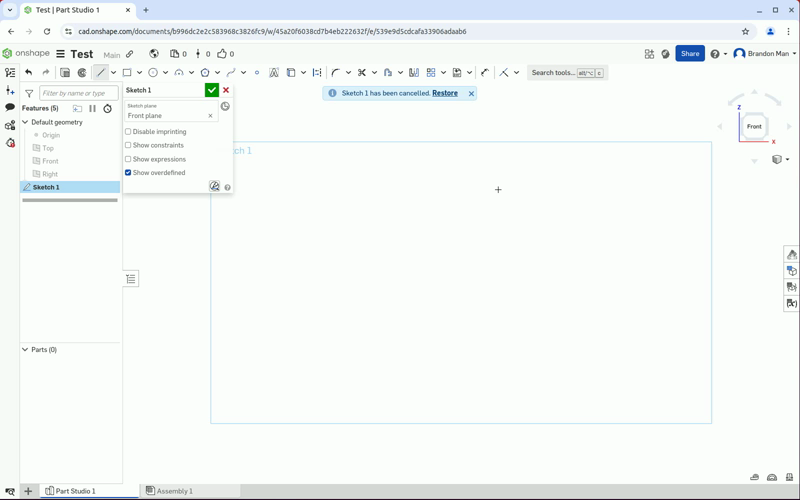
click(498, 189)
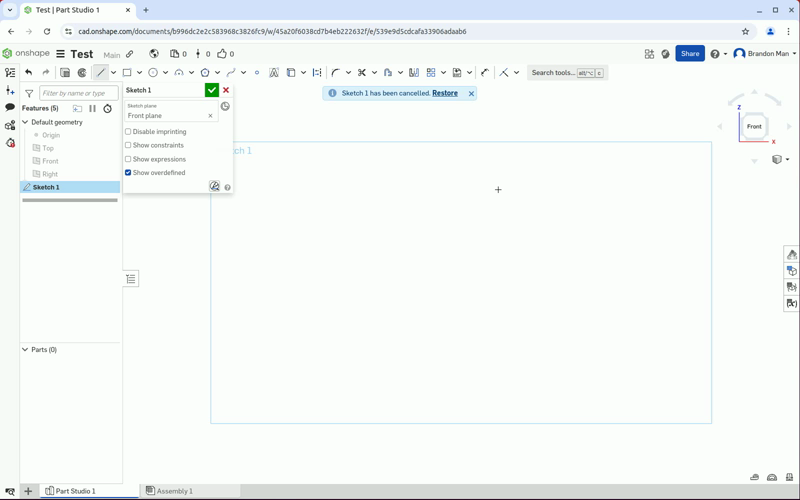
key_up(shift)
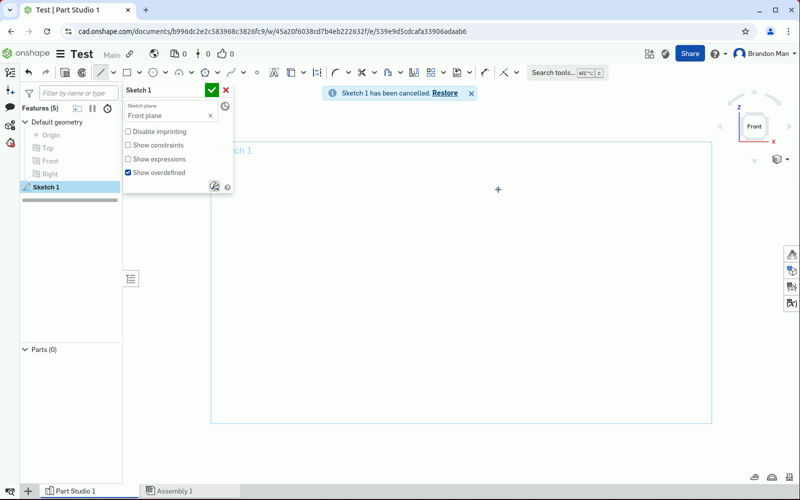
key_down(shift)
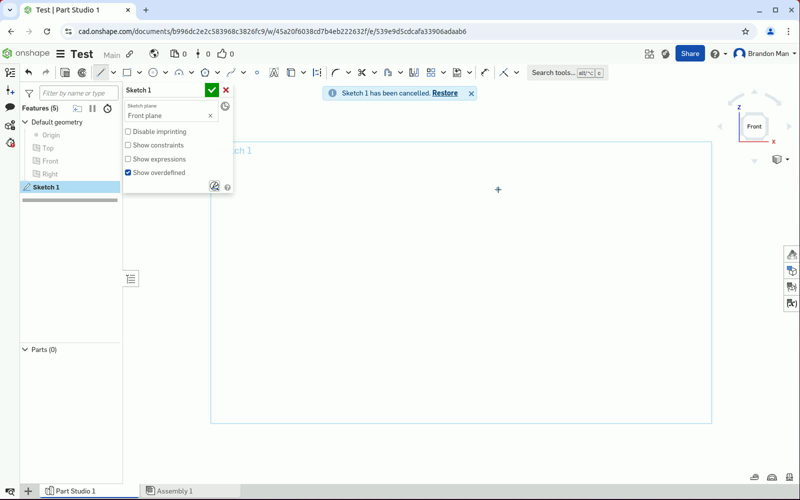
mouse_move(536, 245)
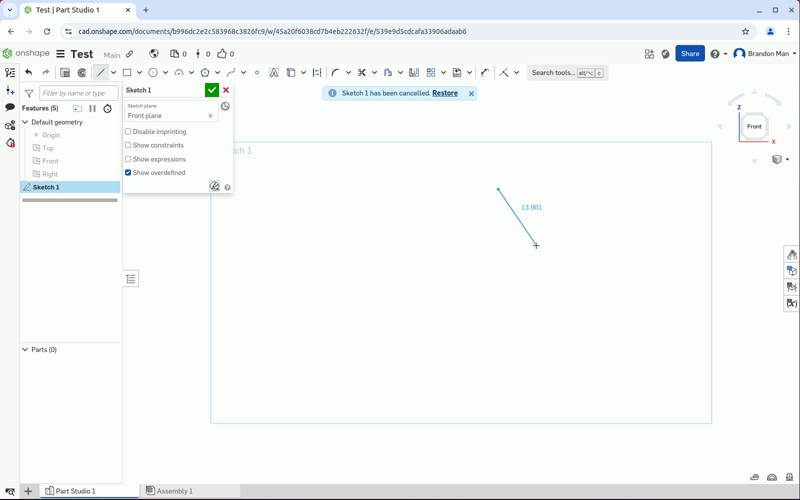
click(536, 245)
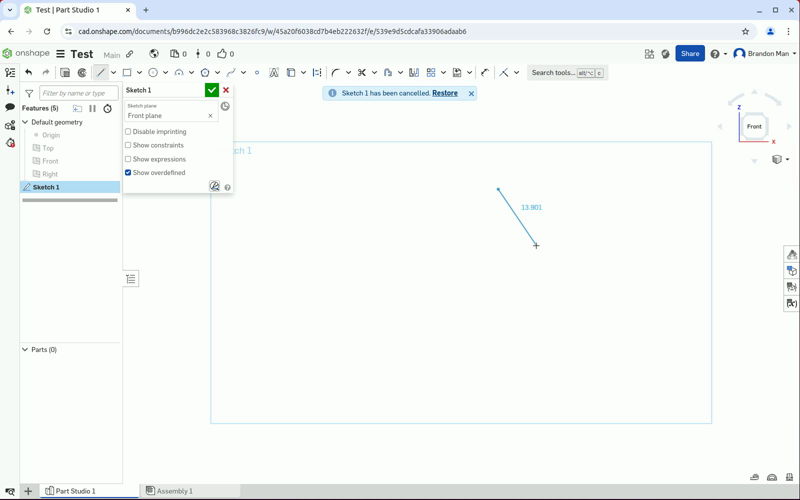
key_up(shift)
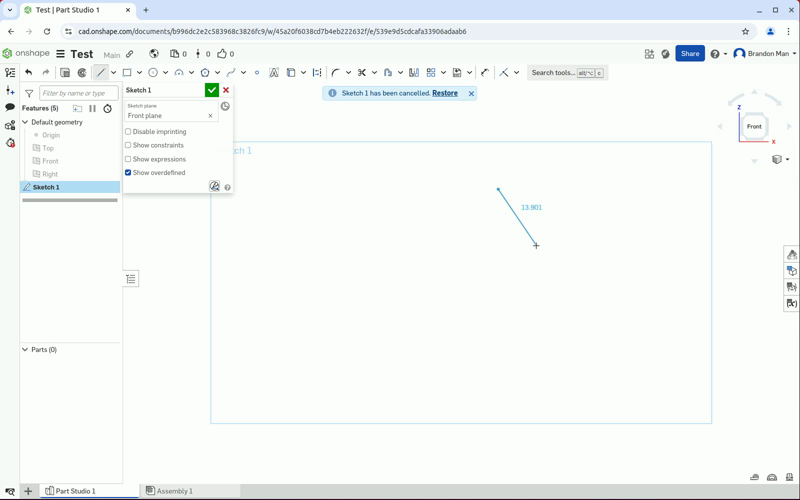
key_down(shift)
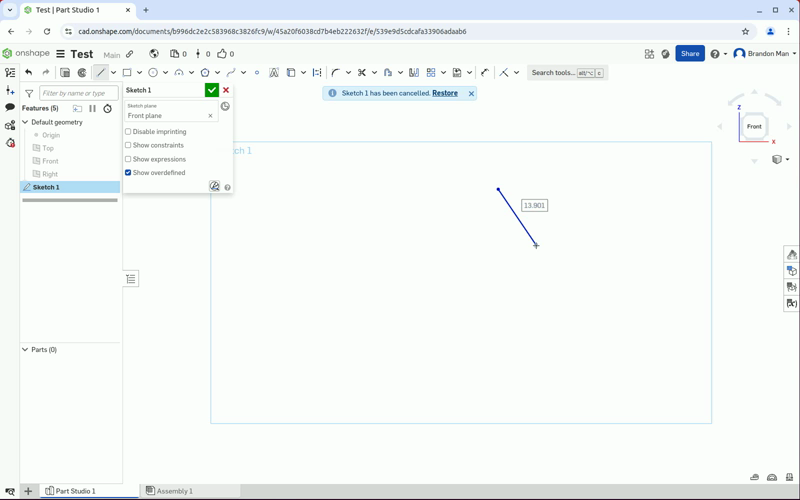
mouse_move(566, 245)
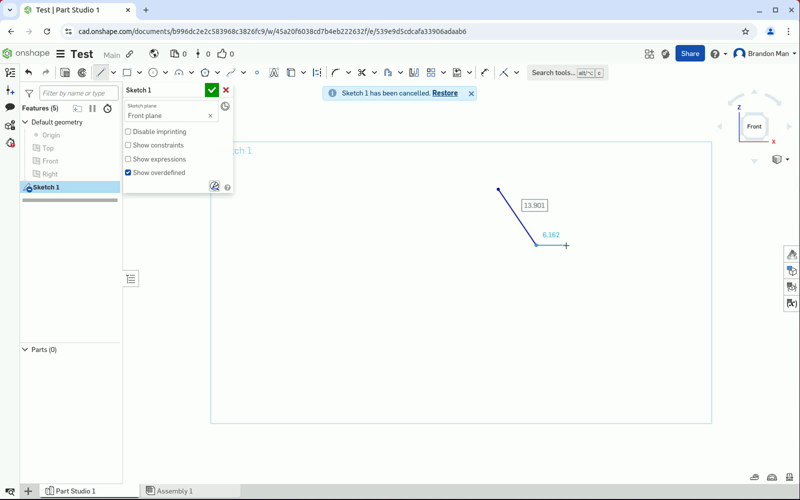
mouse_move(573, 245)
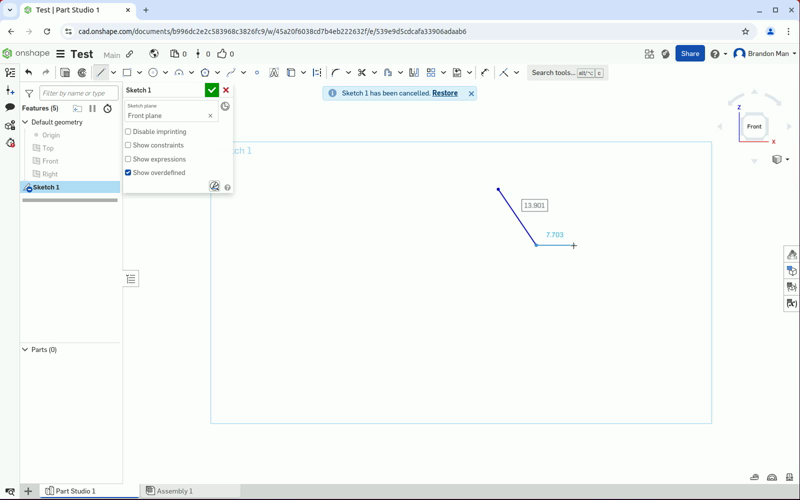
click(573, 245)
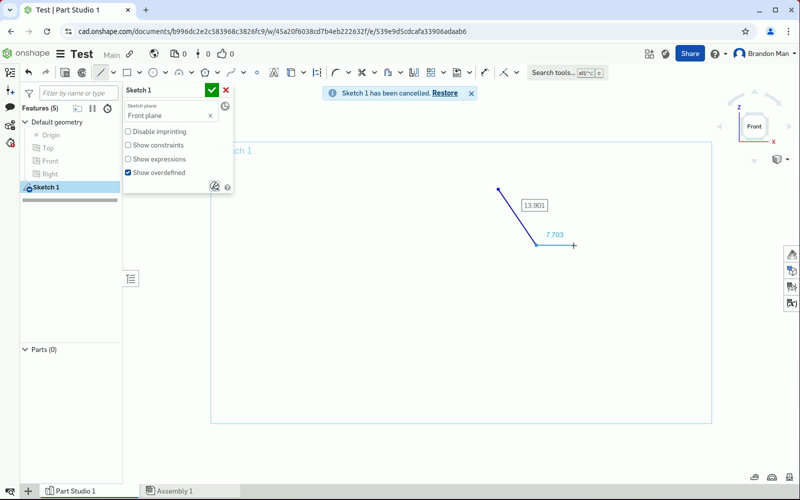
key_up(shift)
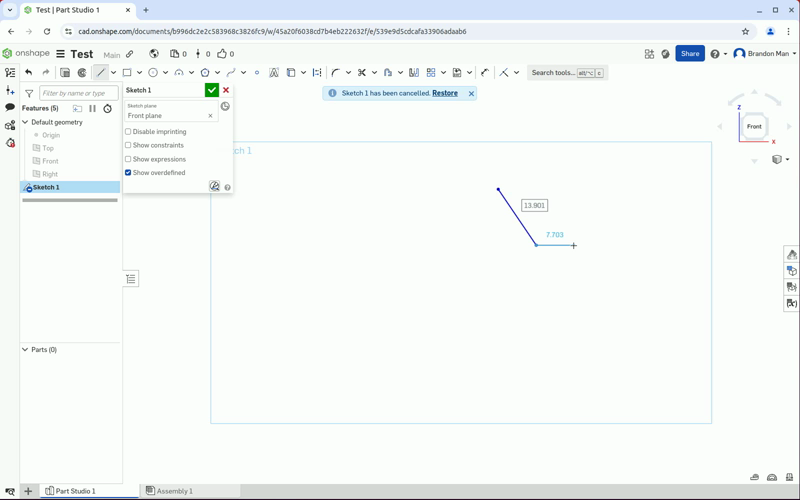
key_down(shift)
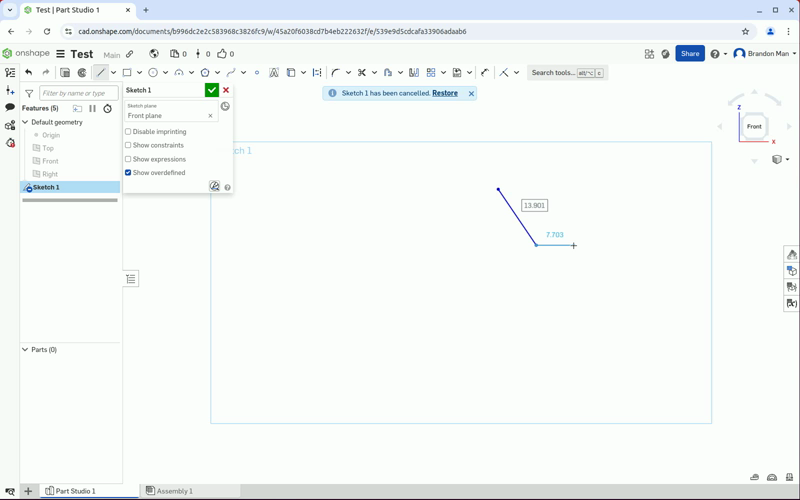
mouse_move(589, 245)
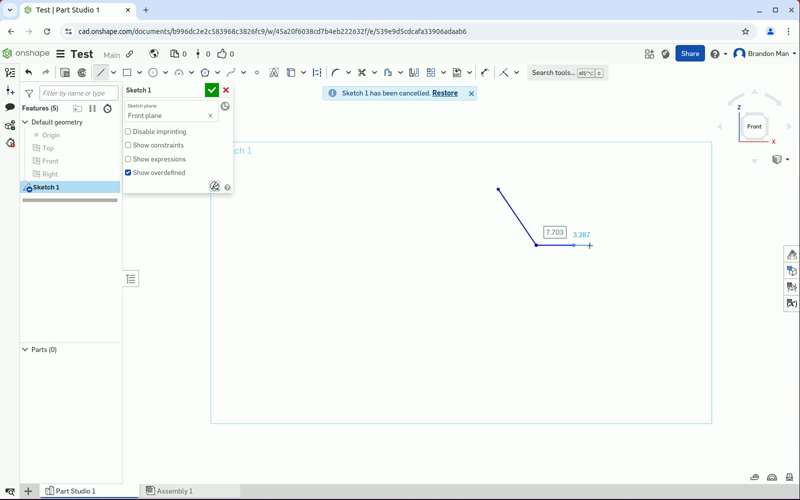
mouse_move(573, 189)
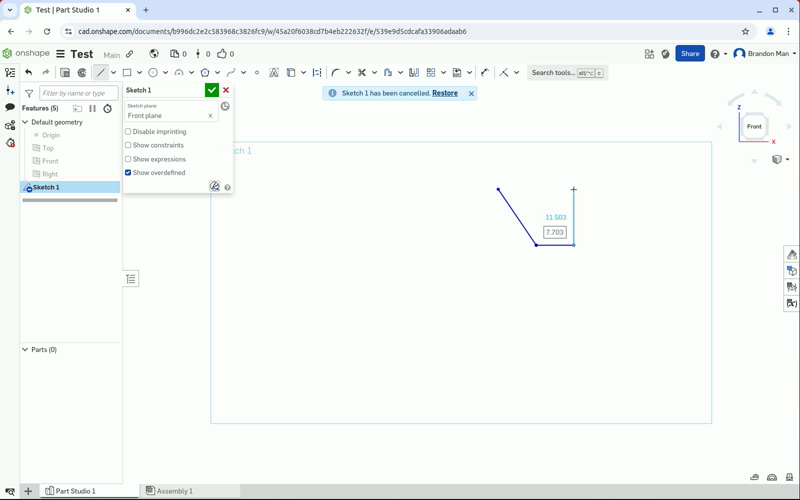
click(573, 189)
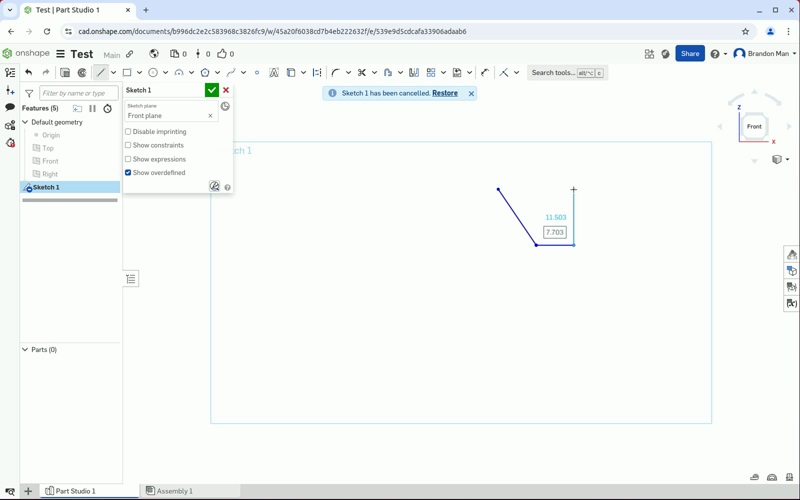
key_up(shift)
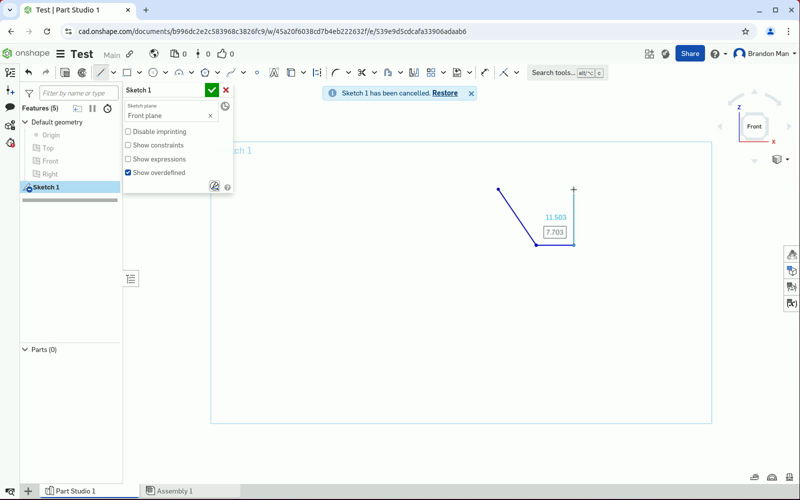
key_down(shift)
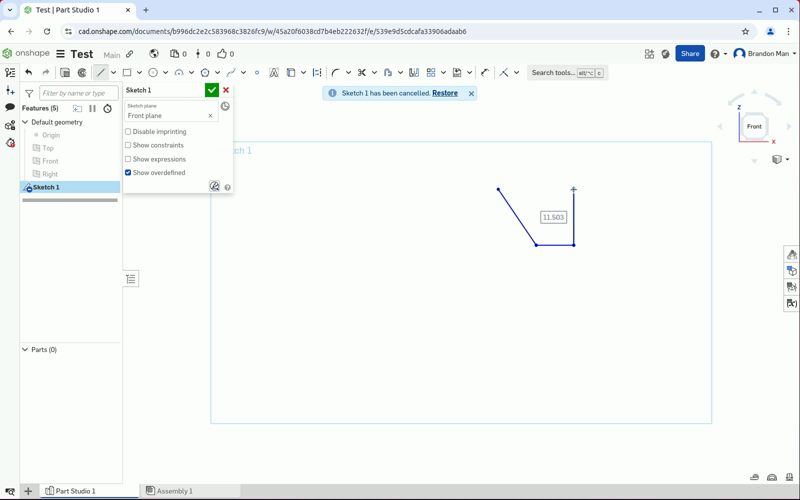
mouse_move(498, 189)
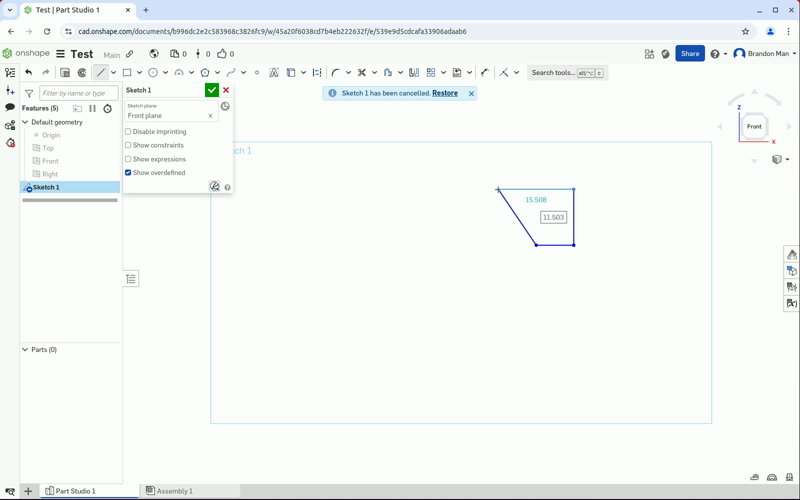
key_up(shift)
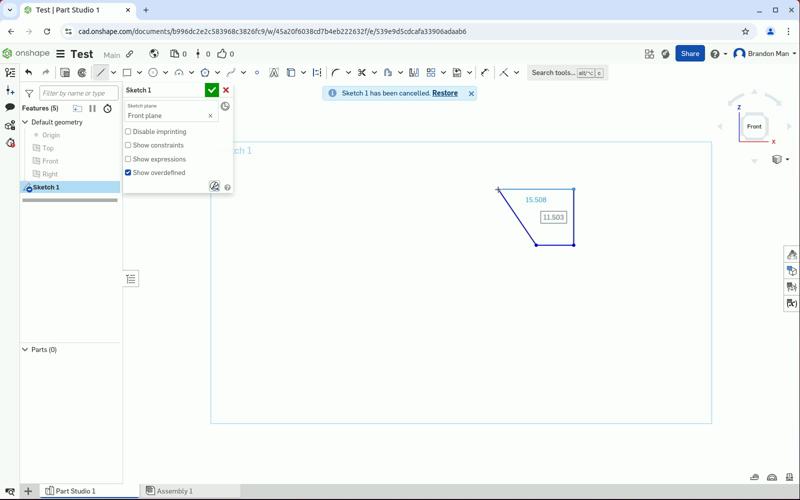
click(498, 189)
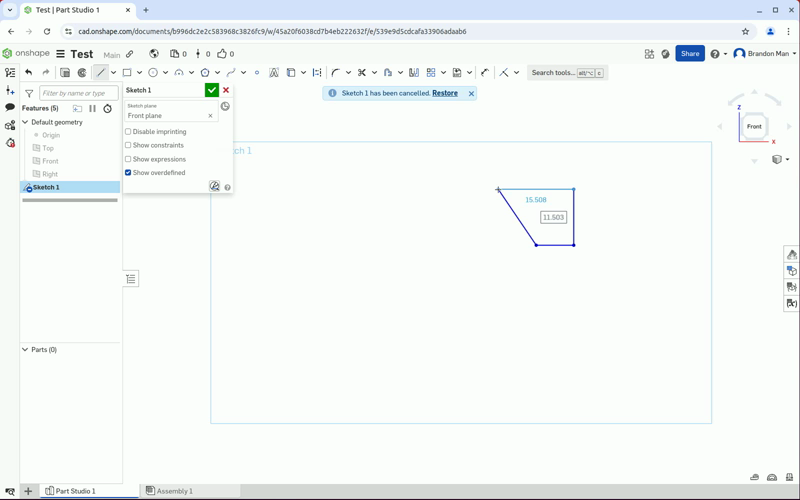
key(esc)
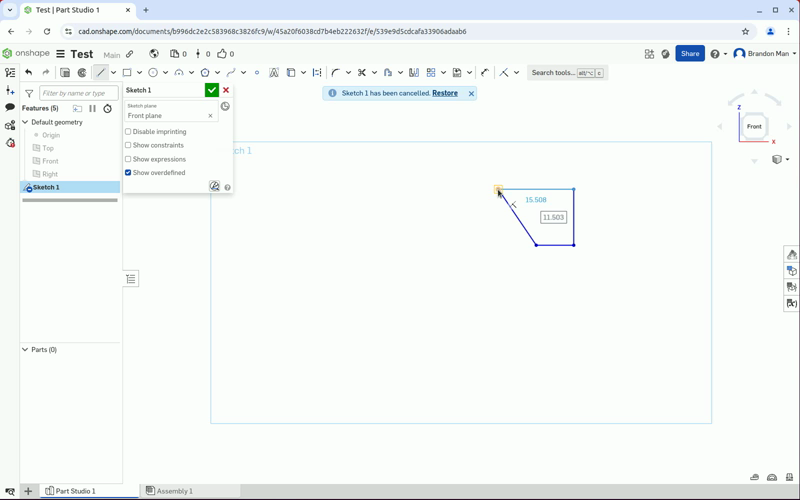
mouse_move(513, 193)
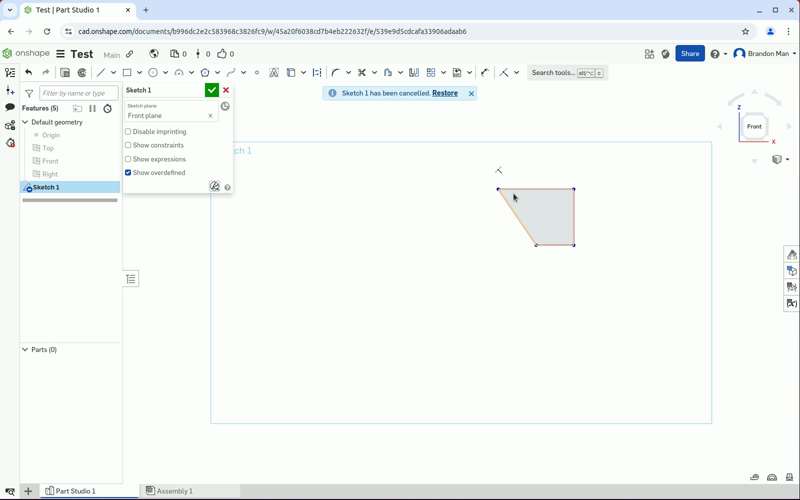
click(513, 193)
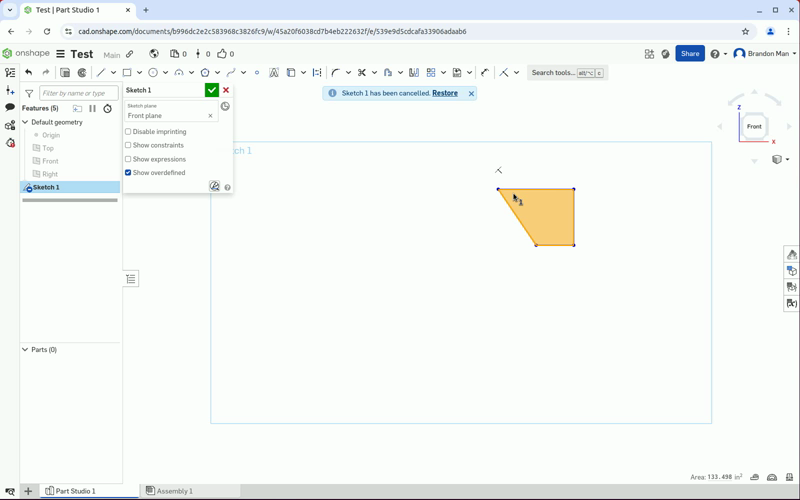
mouse_move(73, 352)
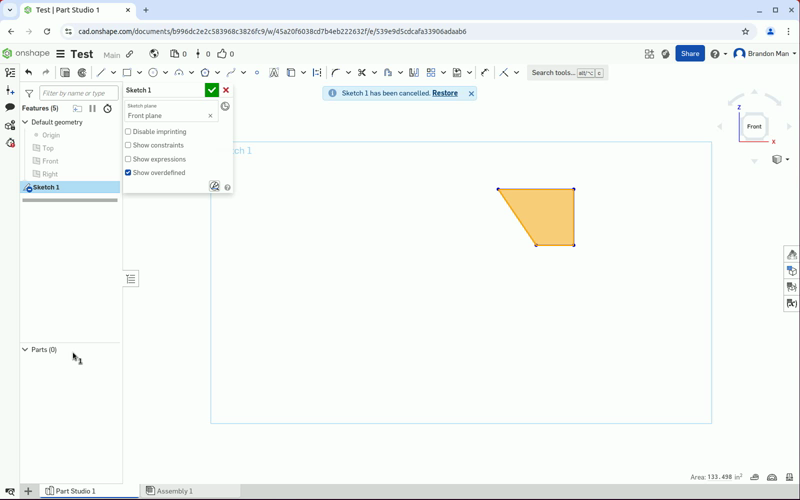
key(shift+y)
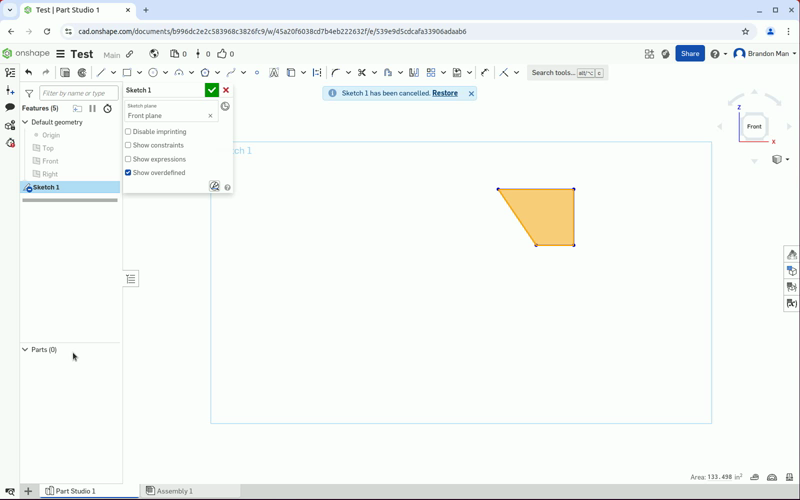
key(shift+e)
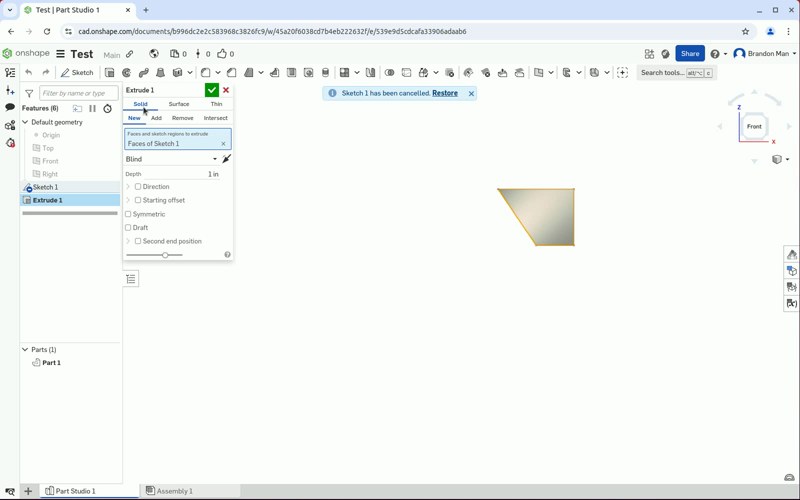
mouse_move(143, 106)
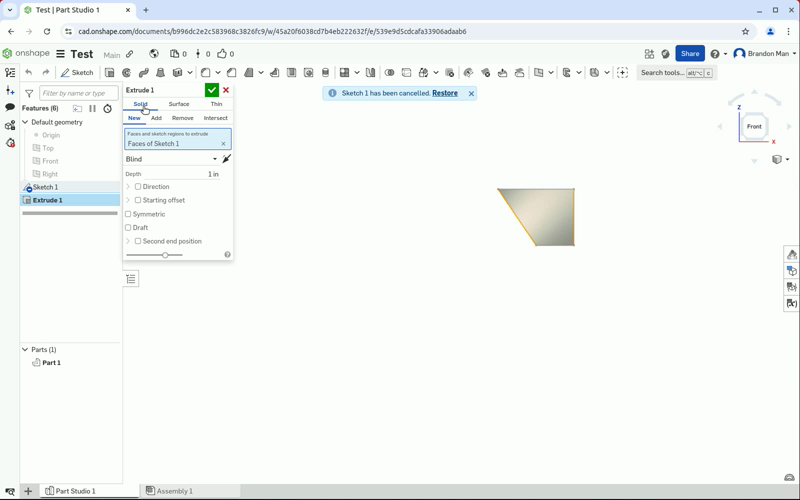
click(143, 106)
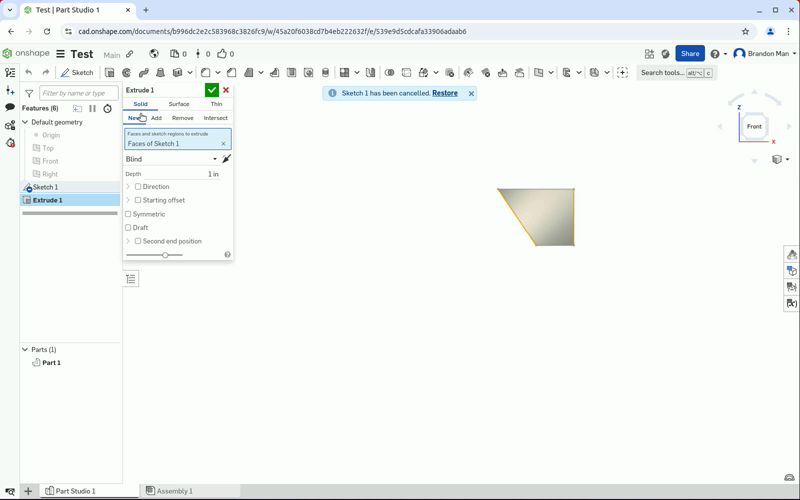
mouse_move(137, 120)
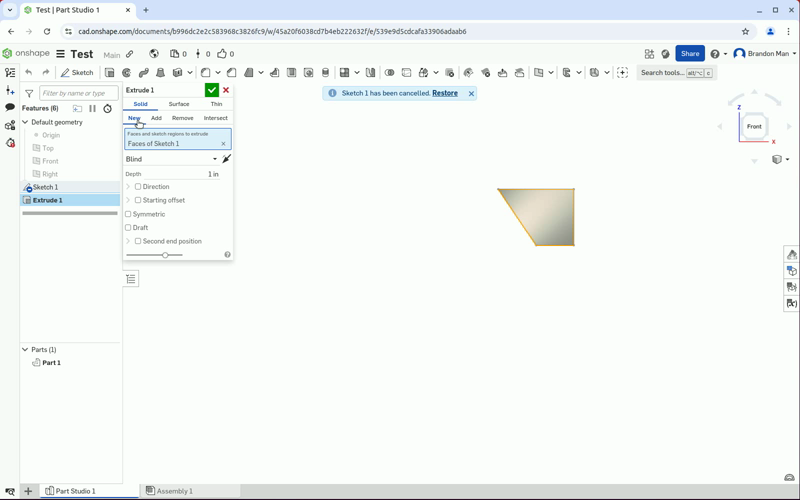
click(137, 120)
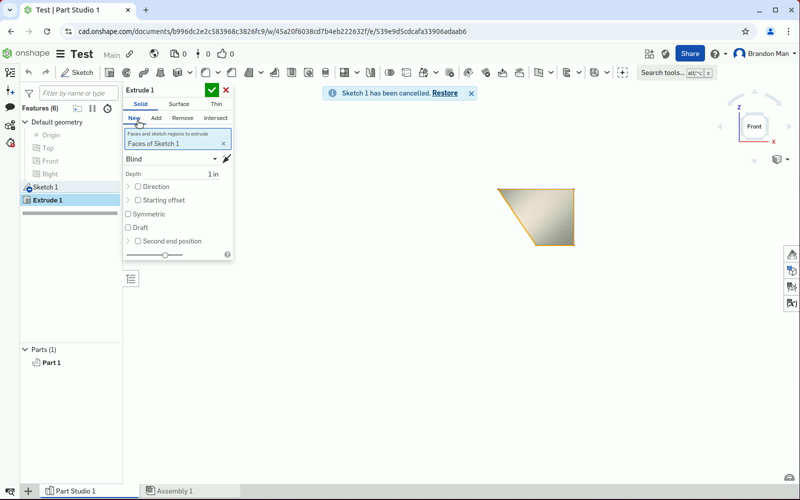
key(tab, 4)
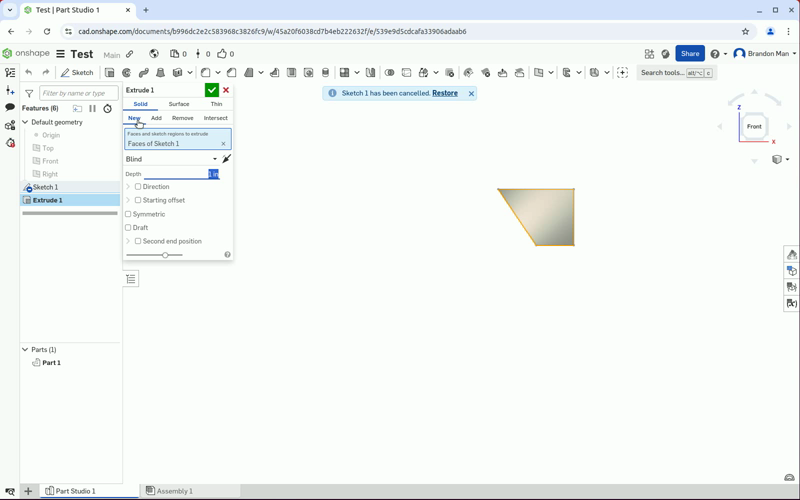
text(15.405)
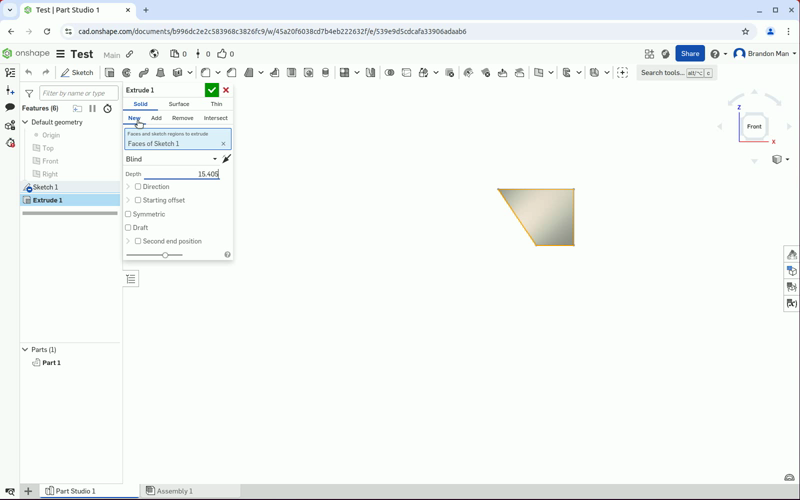
key(enter)
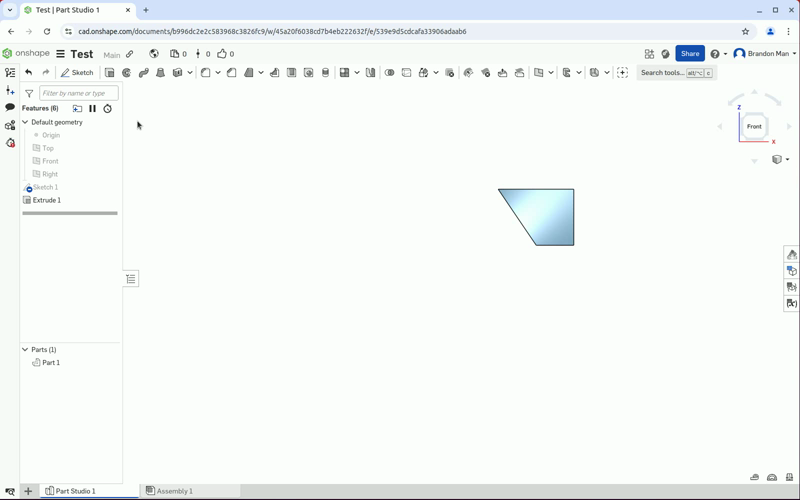
key(shift+h)
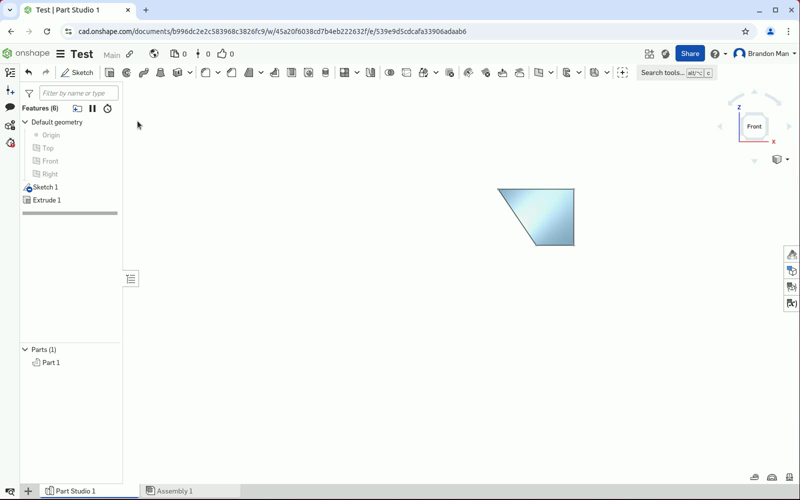
key(shift+h)
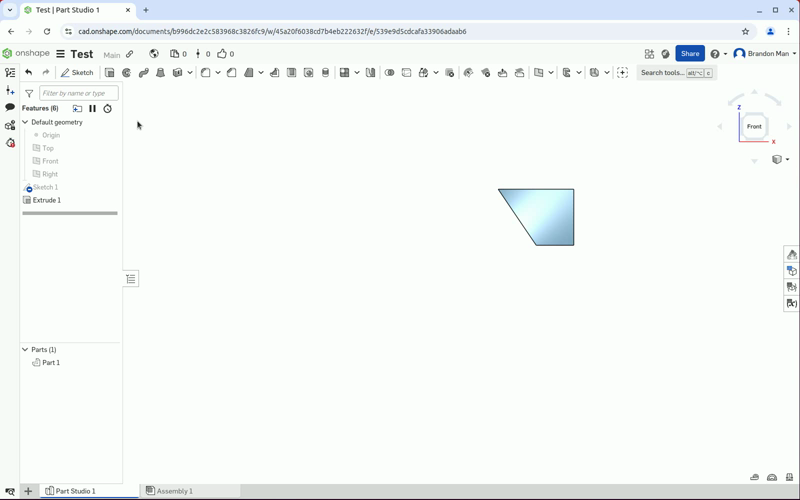
mouse_move(73, 189)
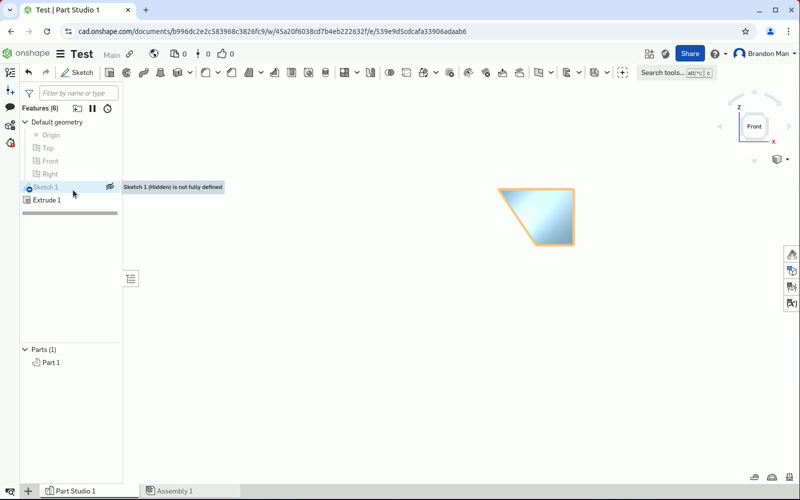
click(73, 189)
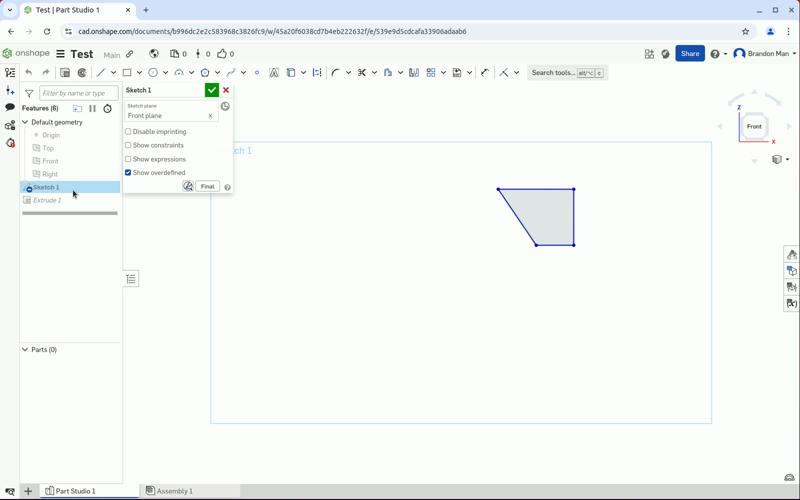
mouse_move(229, 92)
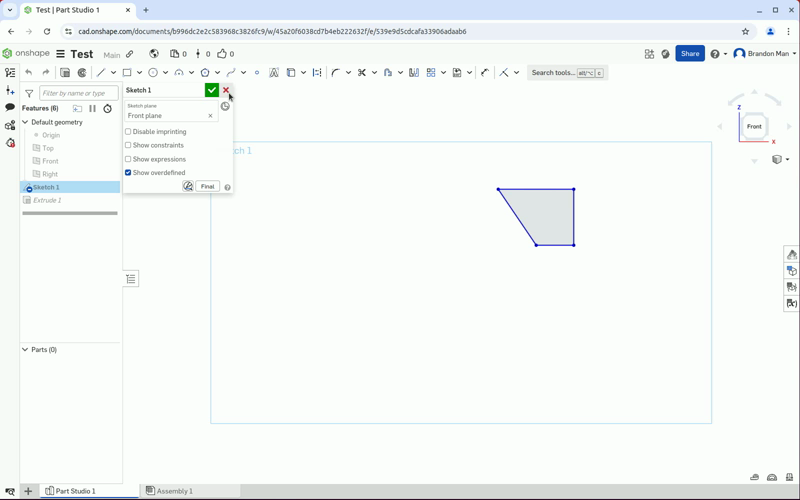
click(229, 92)
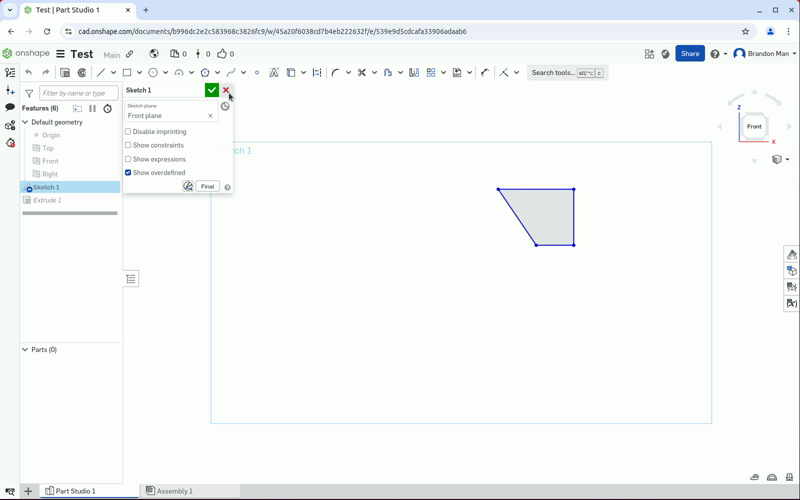
key(shift+s)
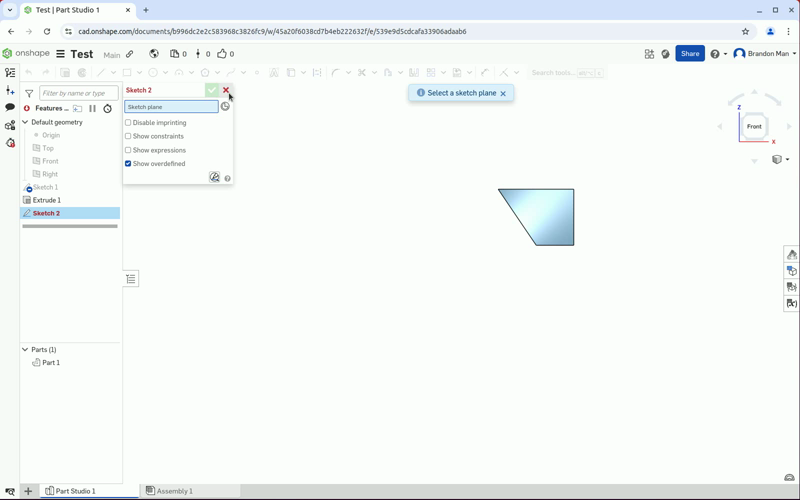
mouse_move(73, 163)
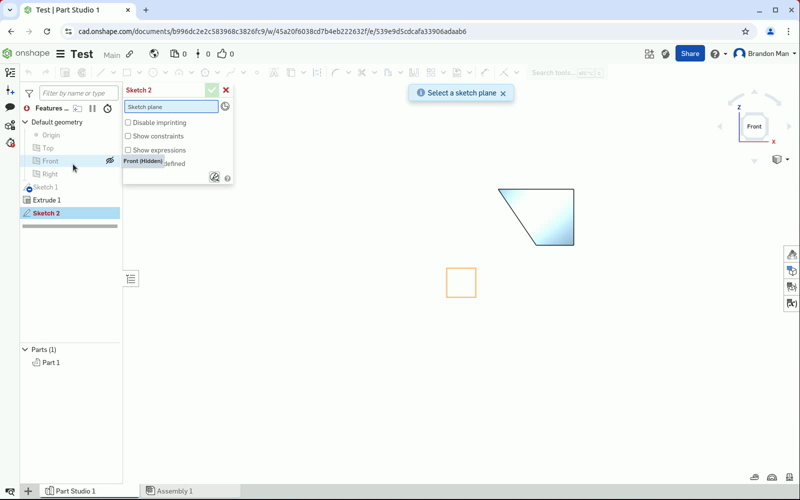
click(73, 163)
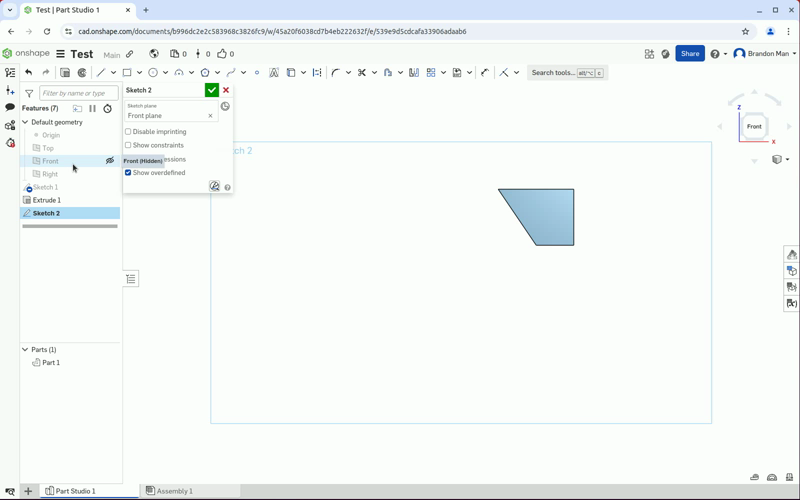
mouse_move(73, 352)
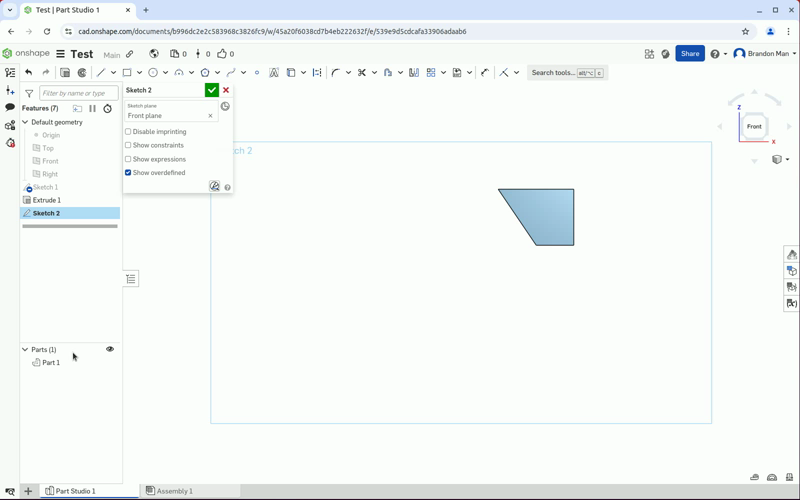
key(y)
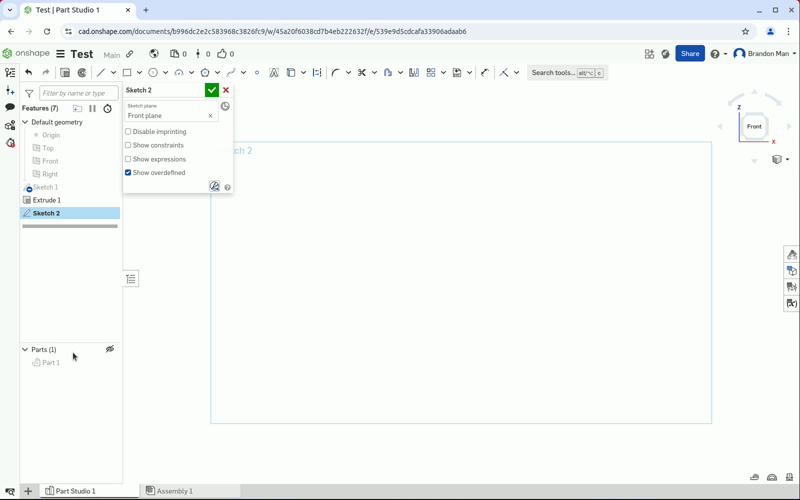
key(l)
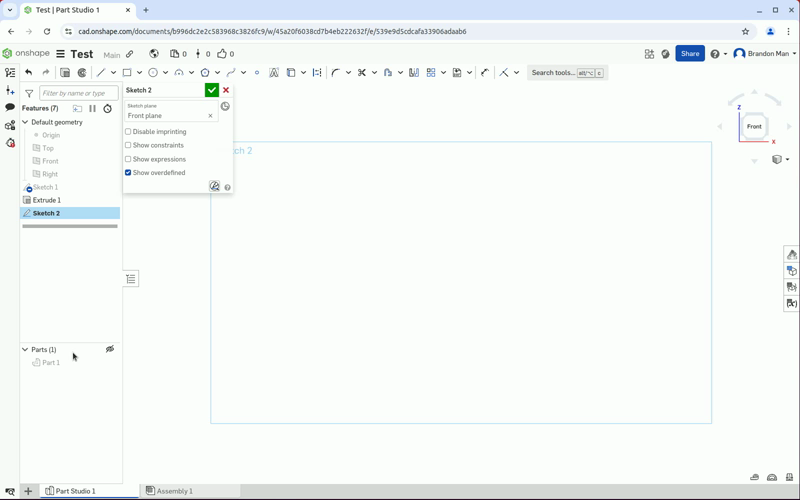
key_down(shift)
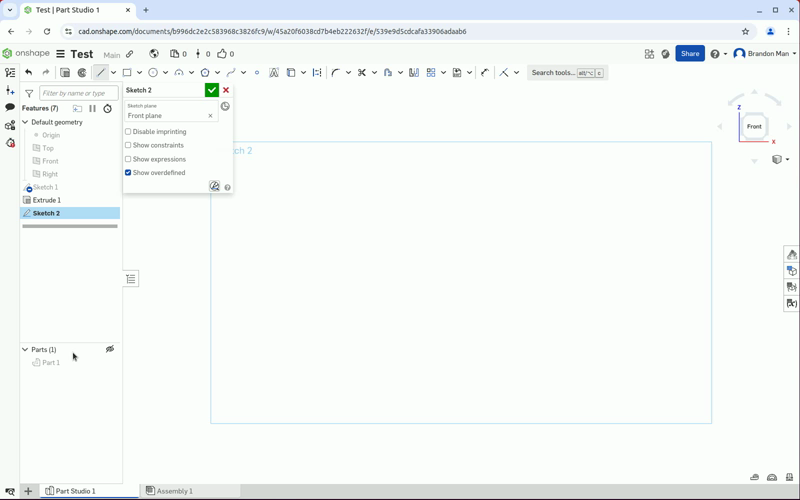
mouse_move(460, 282)
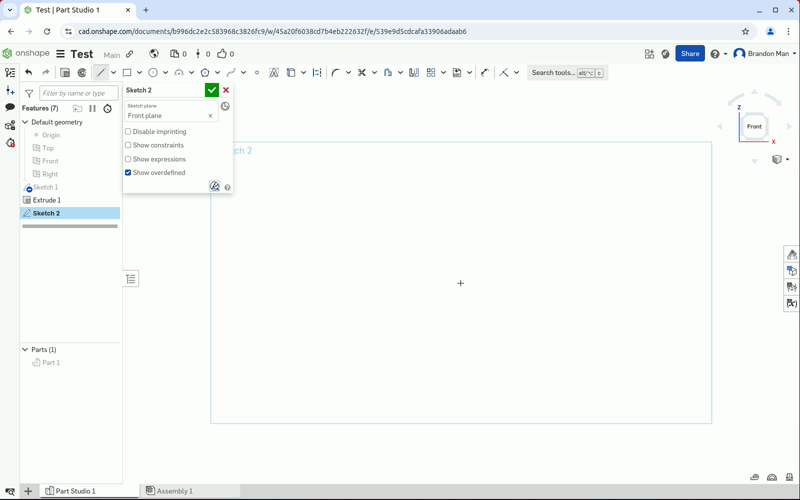
click(460, 282)
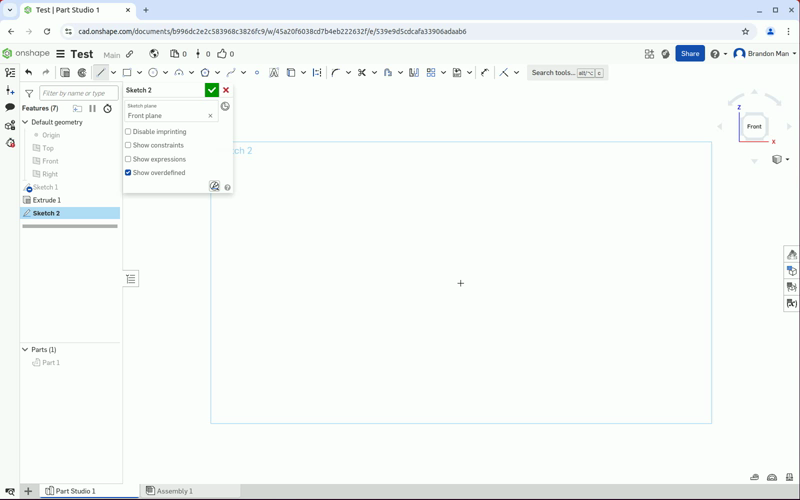
key_up(shift)
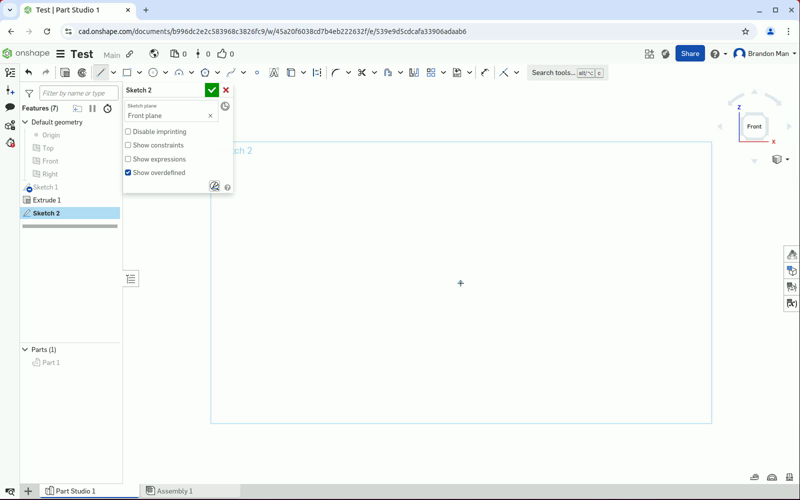
key_down(shift)
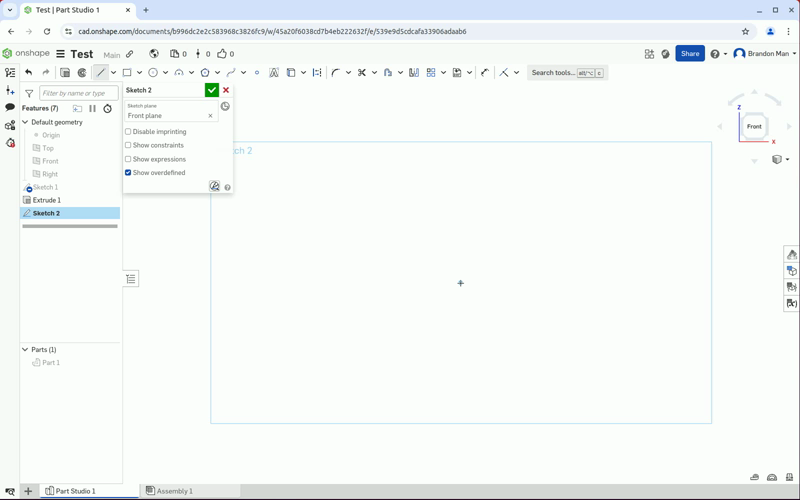
mouse_move(535, 282)
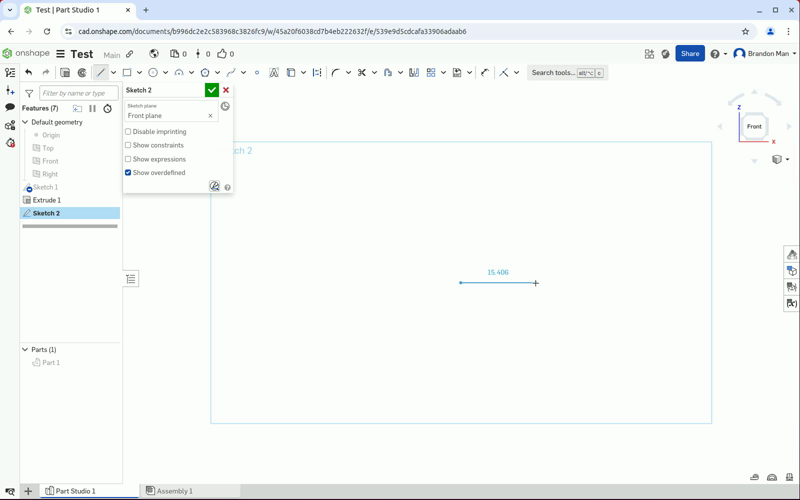
click(535, 282)
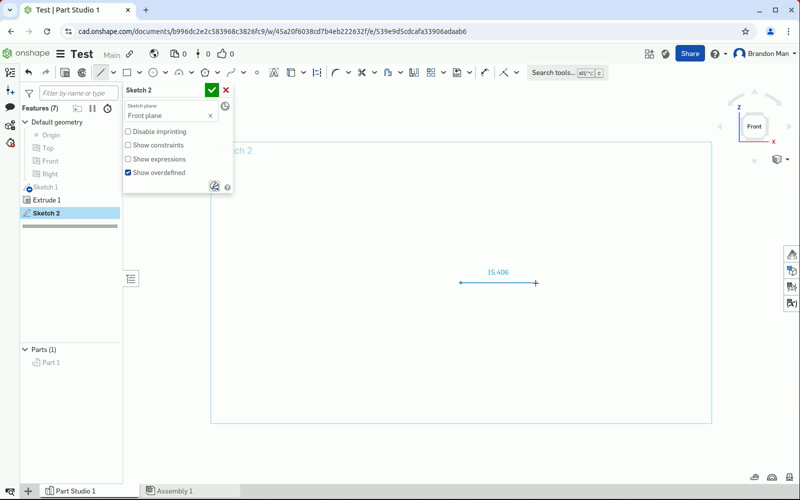
key_up(shift)
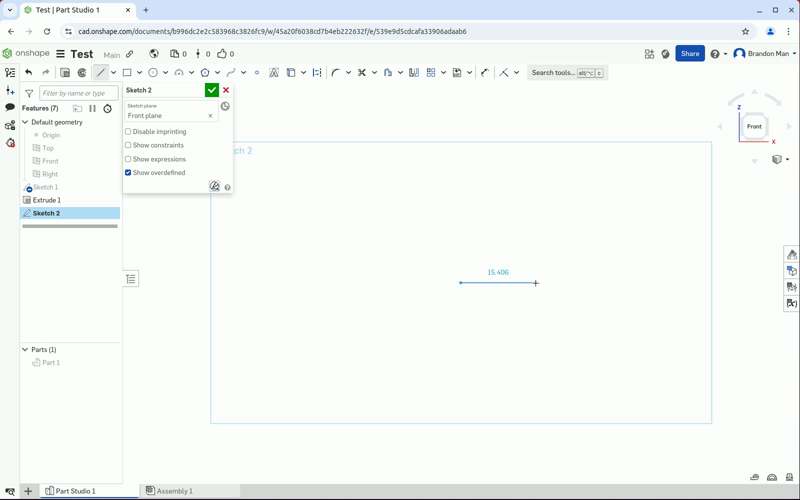
key_down(shift)
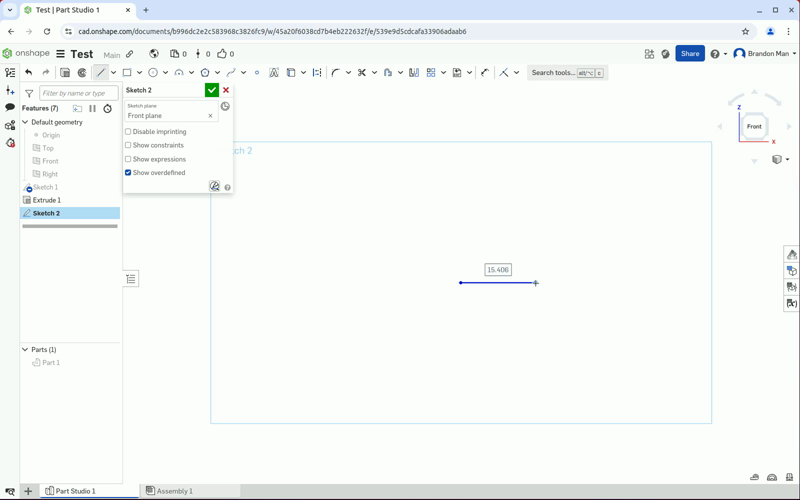
mouse_move(565, 282)
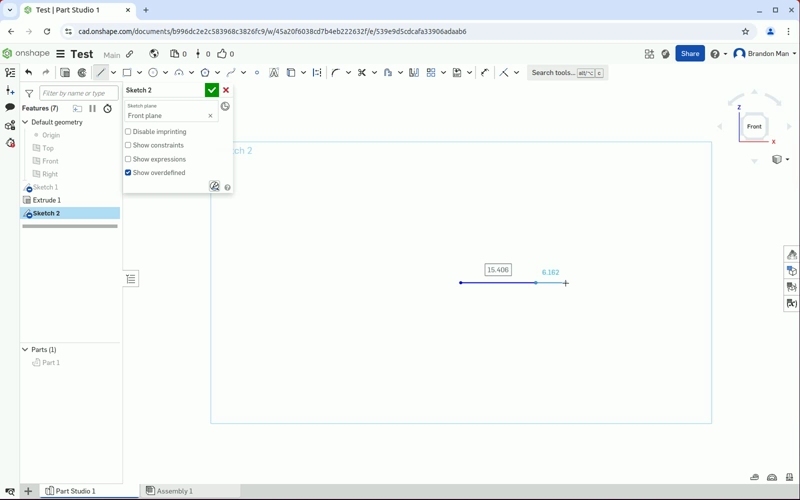
mouse_move(573, 282)
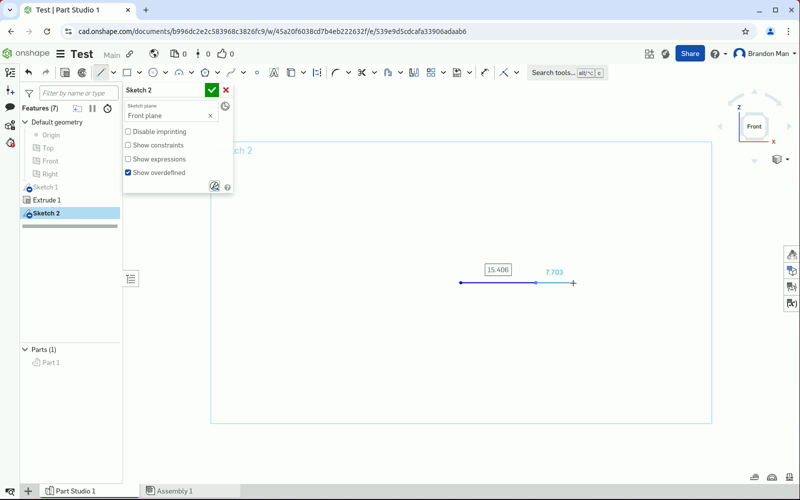
click(573, 282)
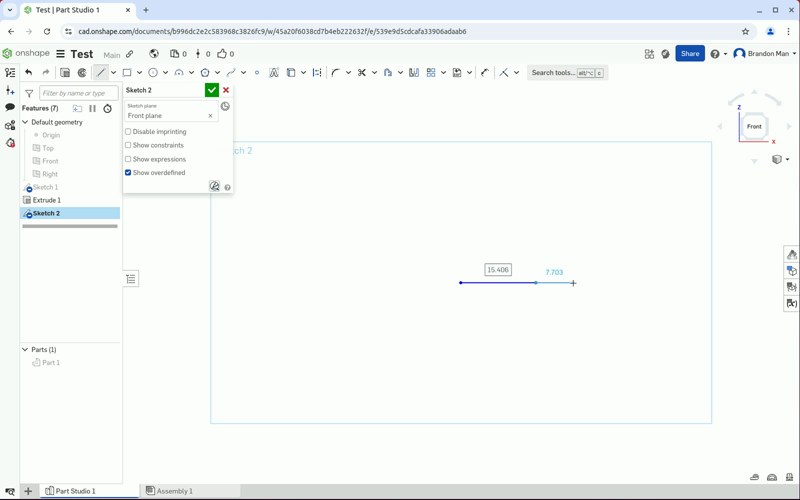
key_up(shift)
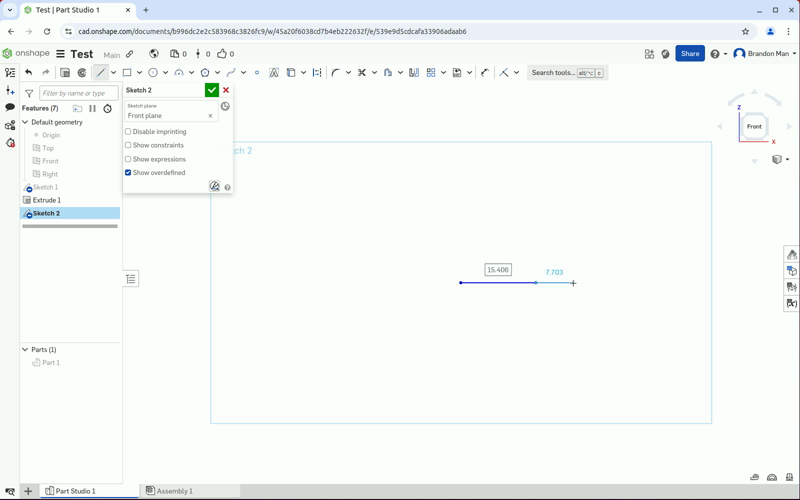
key_down(shift)
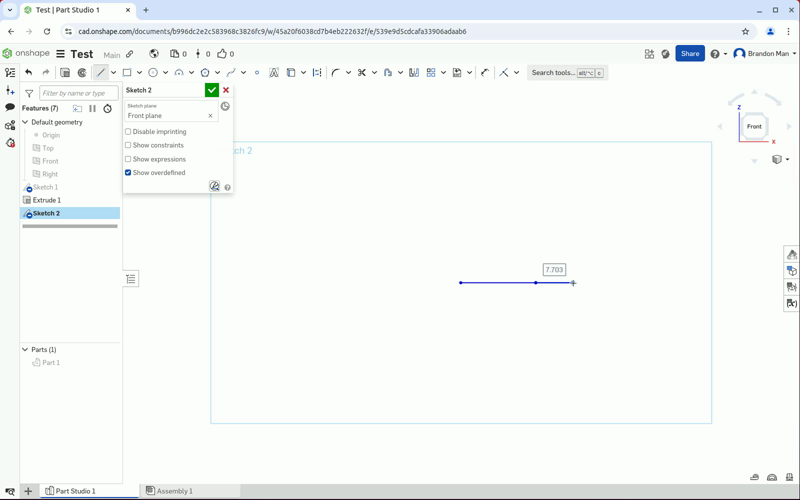
mouse_move(589, 282)
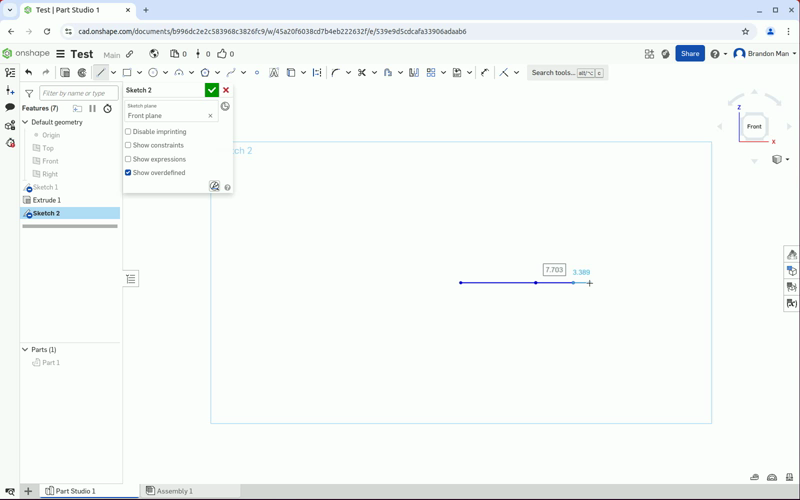
mouse_move(573, 245)
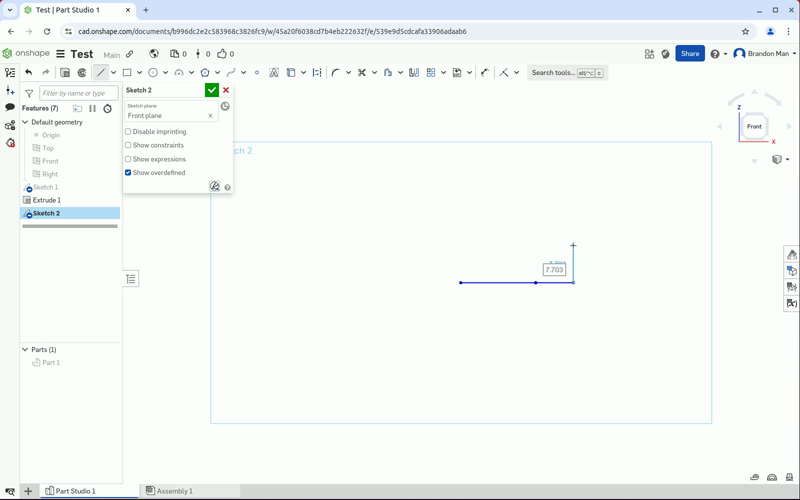
click(573, 245)
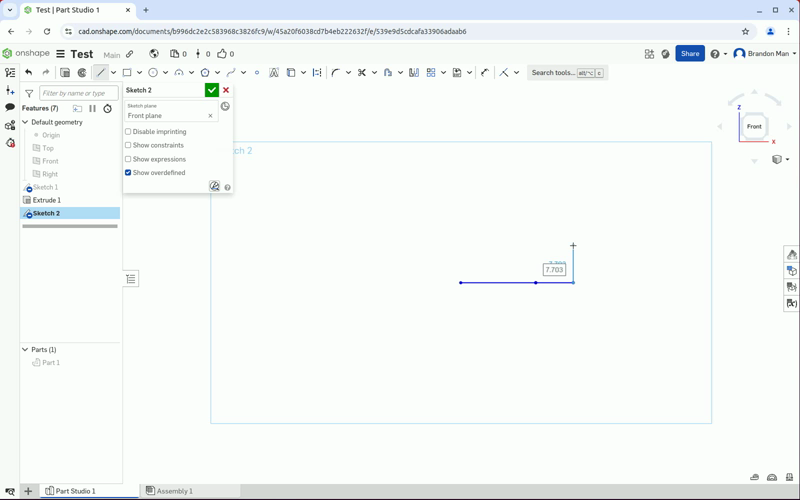
key_up(shift)
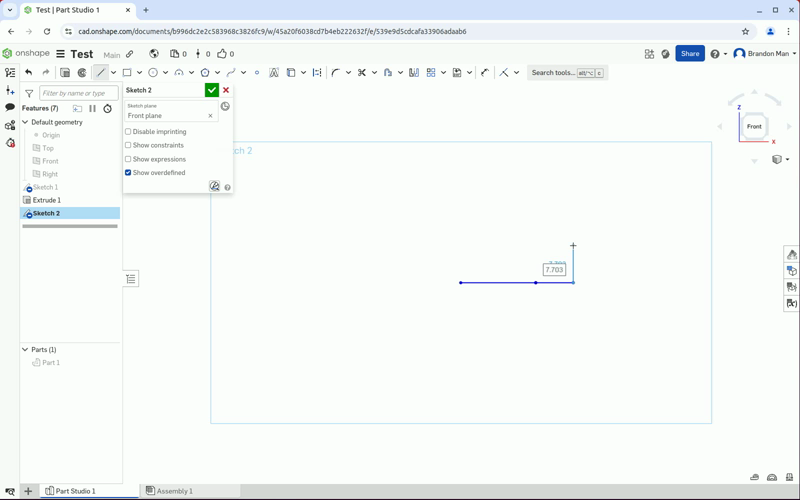
key_down(shift)
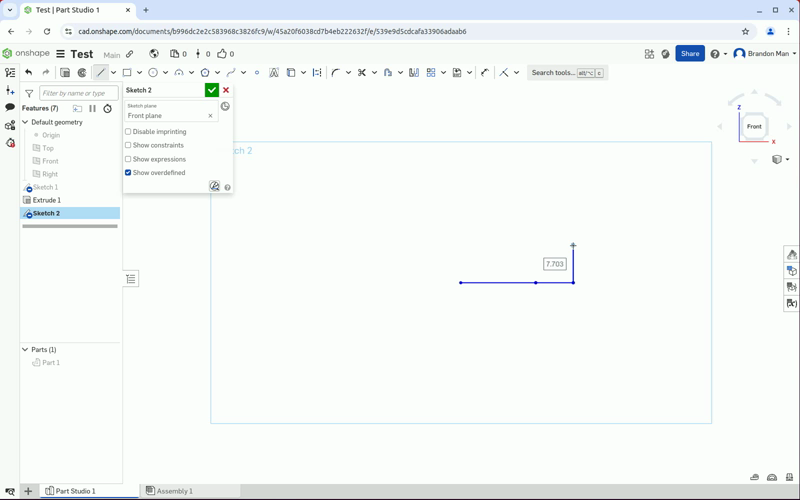
mouse_move(589, 245)
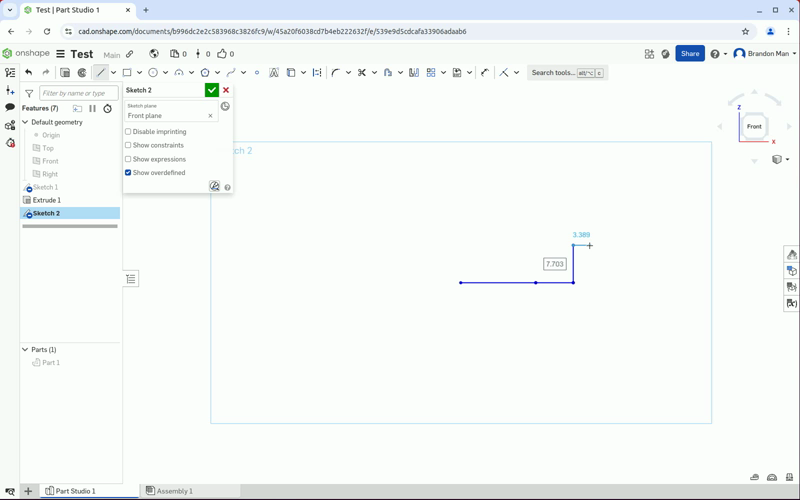
mouse_move(535, 245)
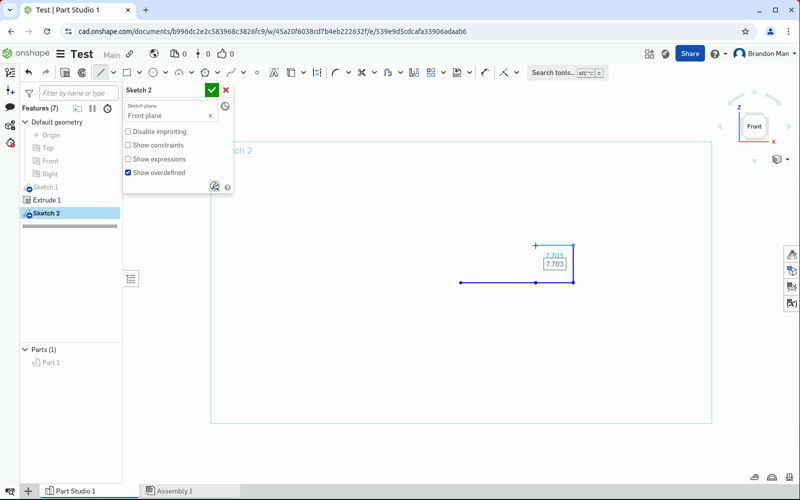
click(535, 245)
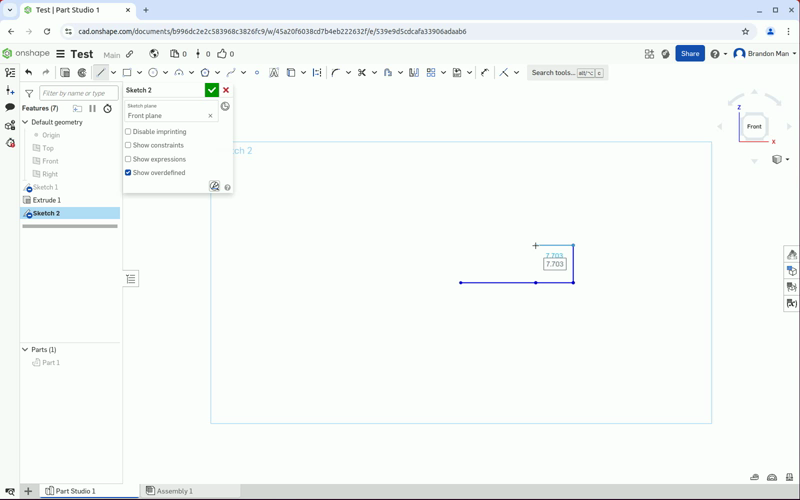
key_up(shift)
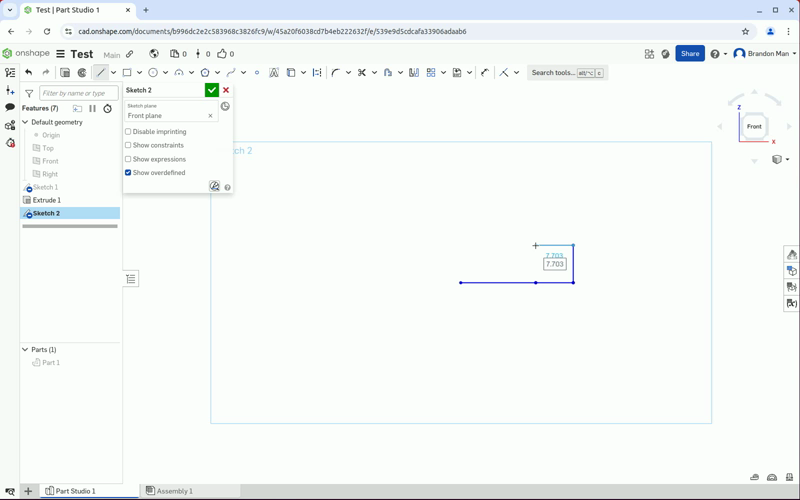
key_down(shift)
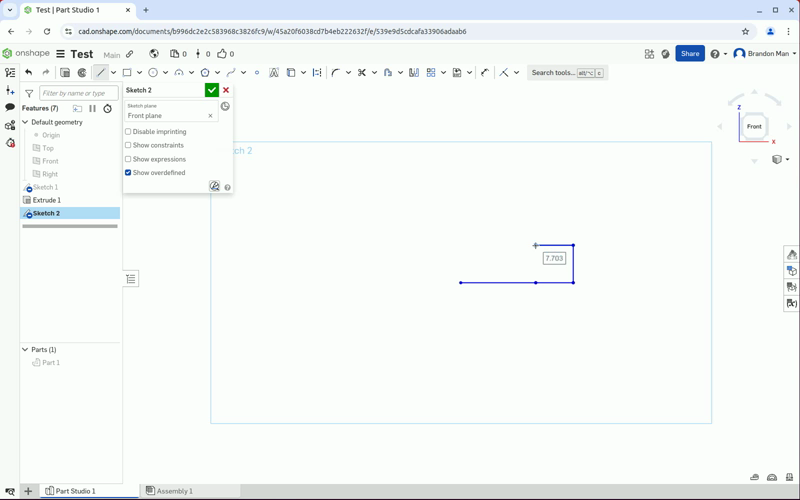
mouse_move(498, 189)
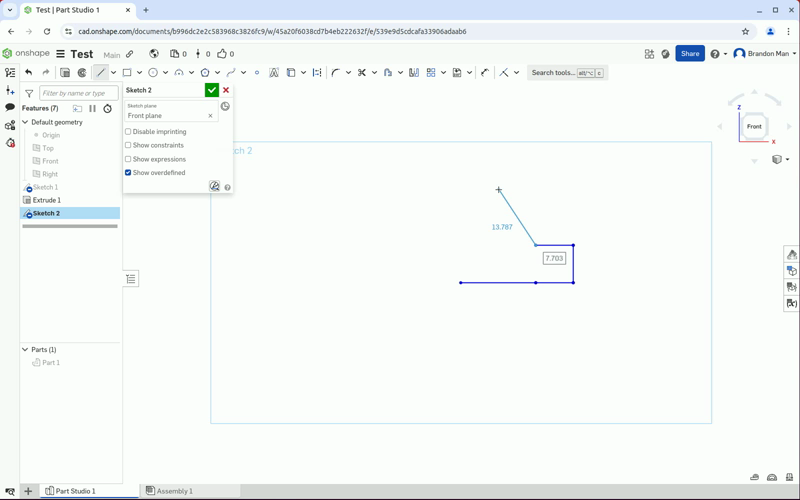
click(498, 189)
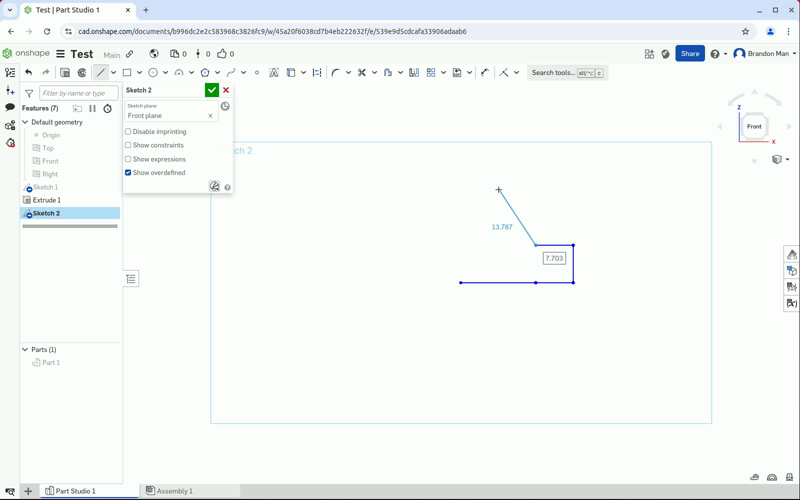
key_up(shift)
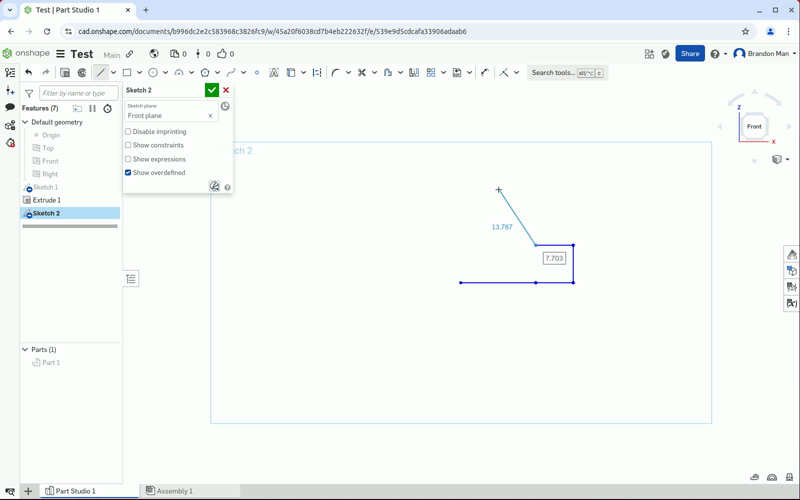
key_down(shift)
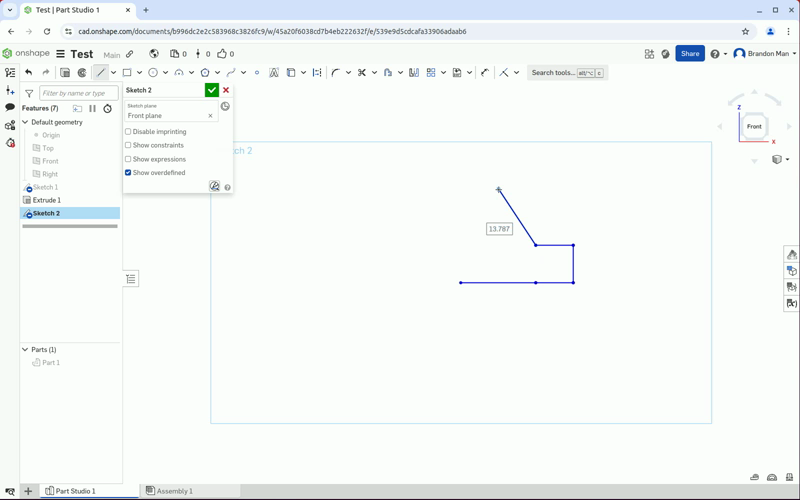
mouse_move(528, 189)
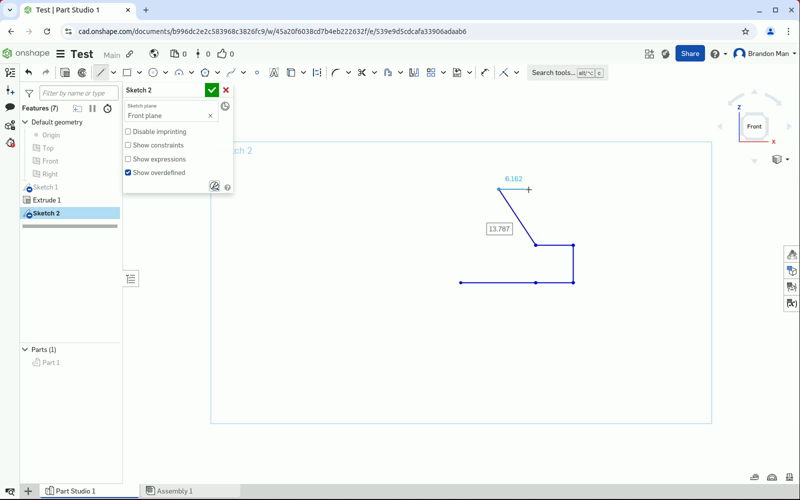
mouse_move(460, 189)
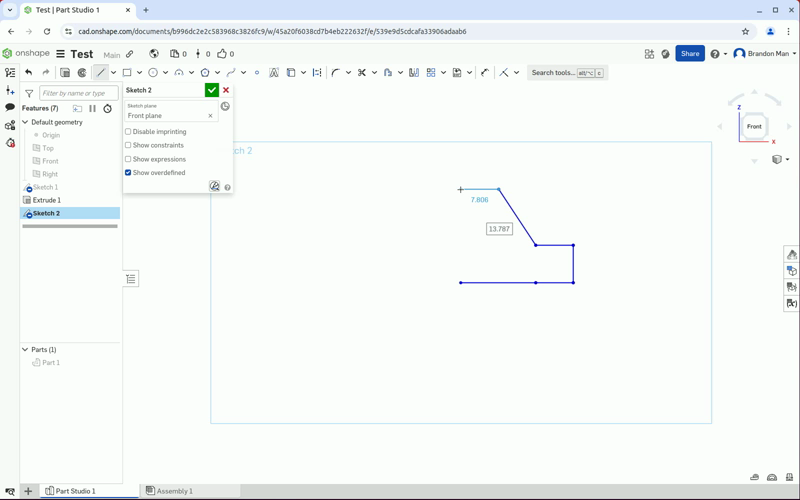
click(460, 189)
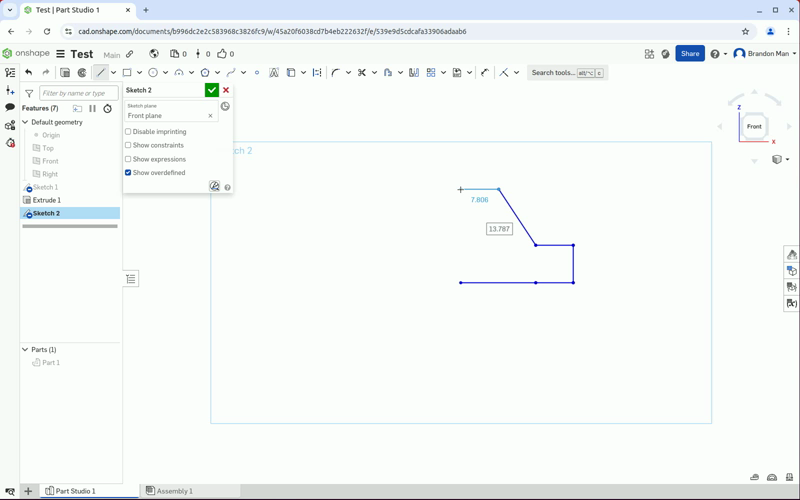
key_up(shift)
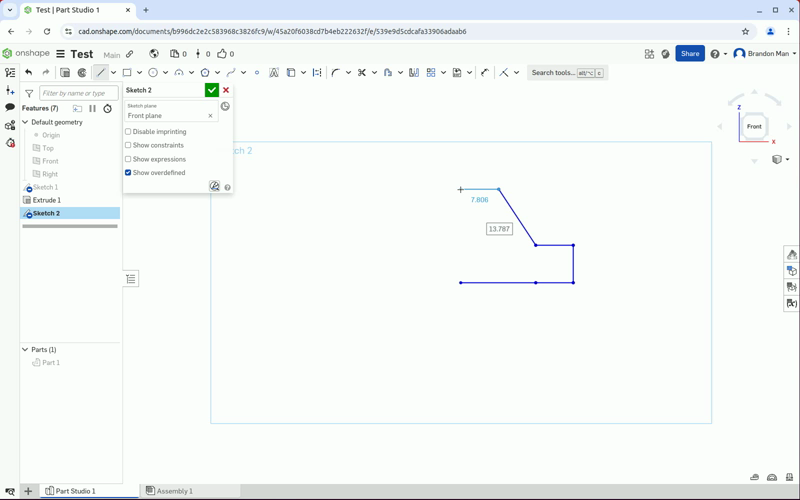
key_down(shift)
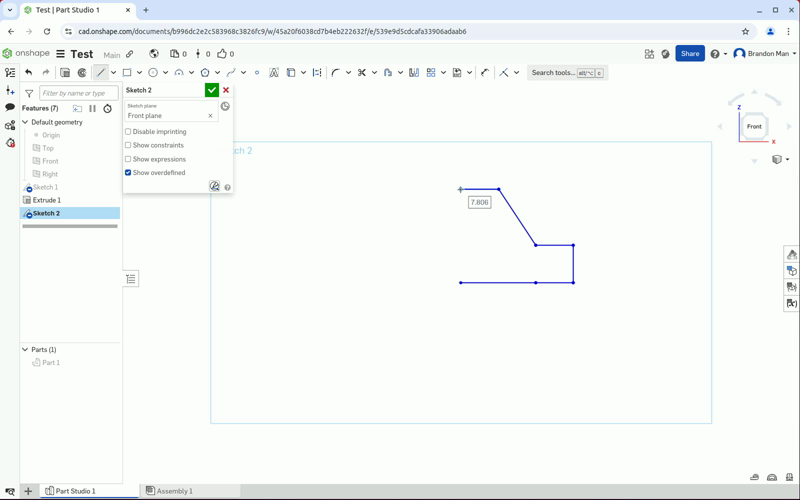
mouse_move(460, 282)
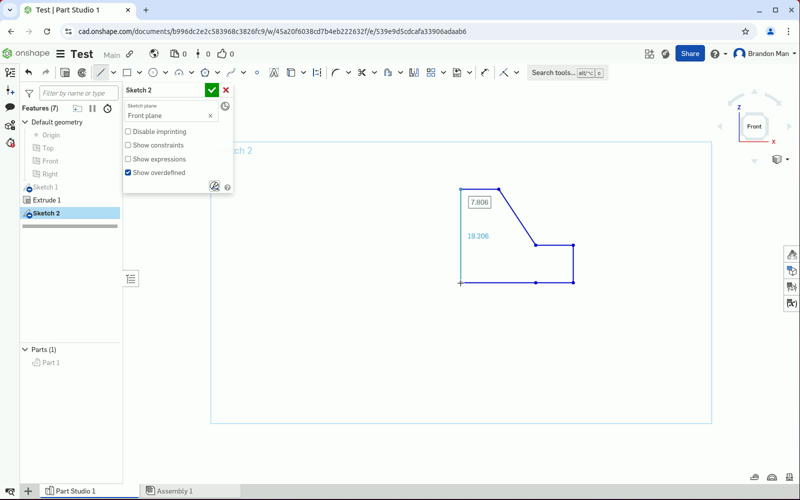
key_up(shift)
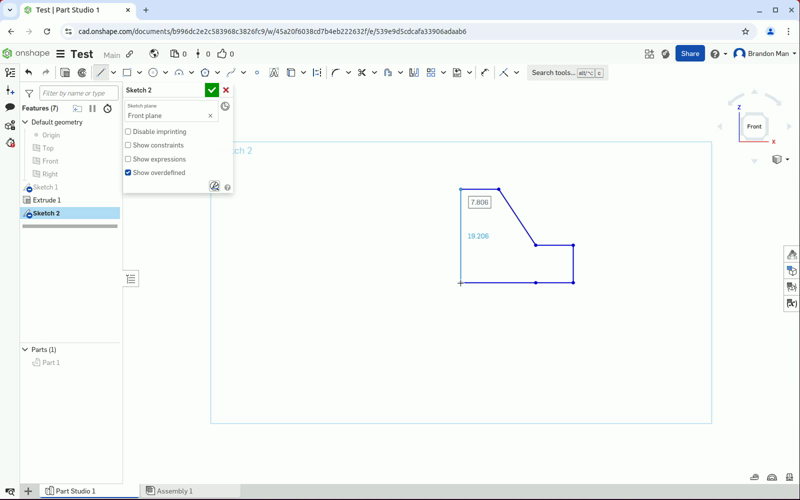
click(460, 282)
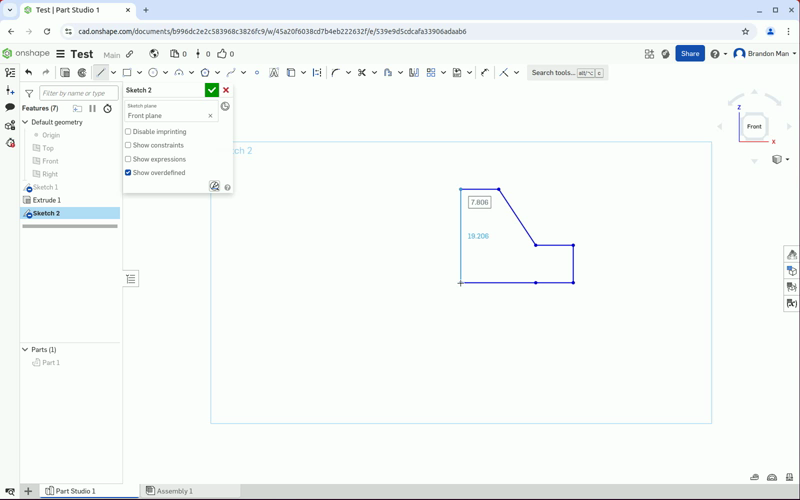
key(esc)
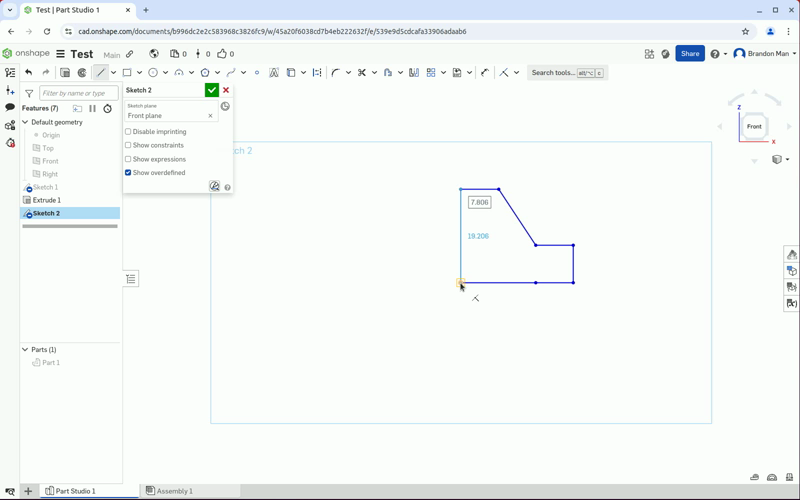
mouse_move(480, 253)
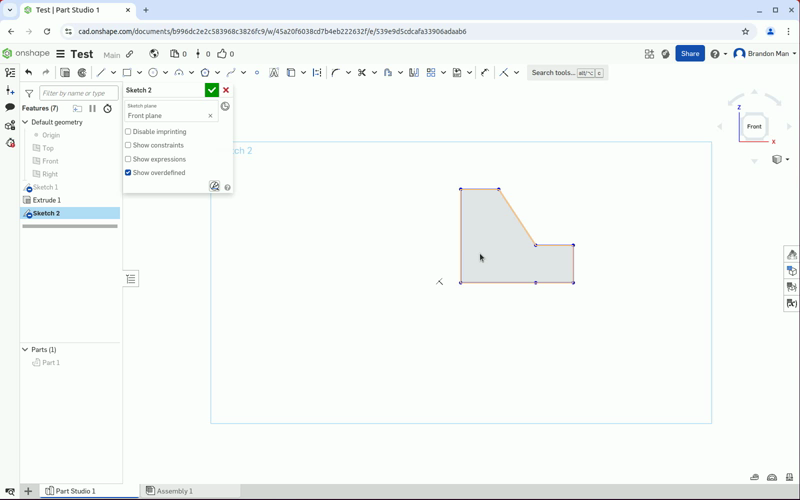
click(480, 253)
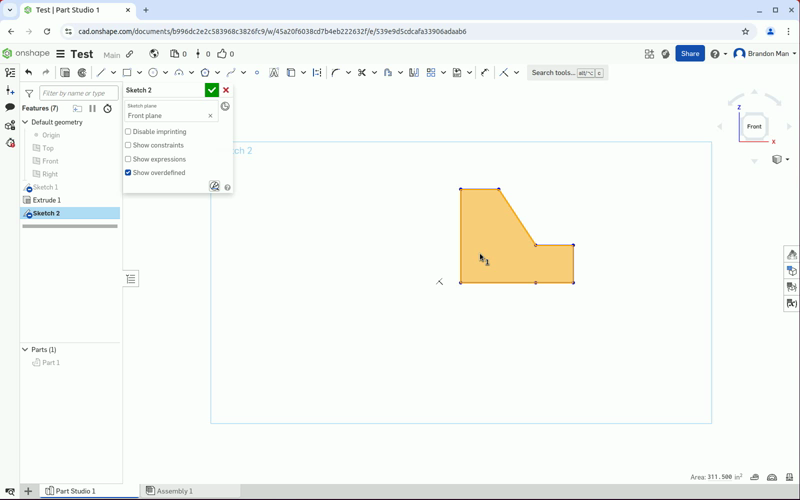
mouse_move(73, 352)
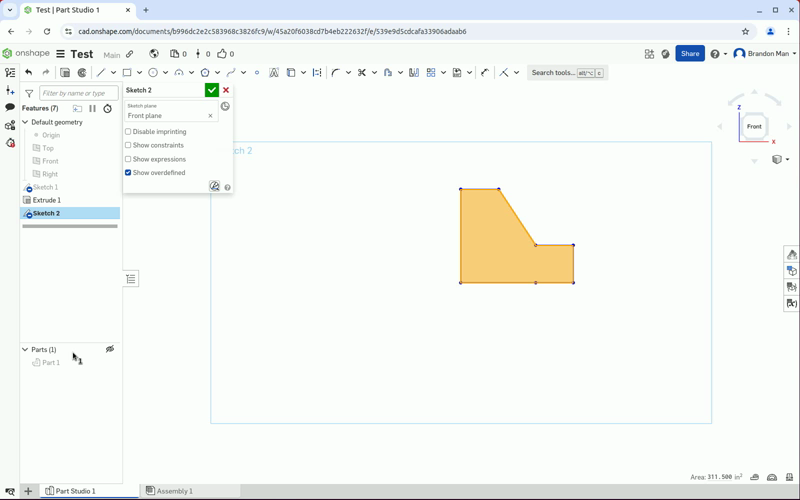
key(shift+y)
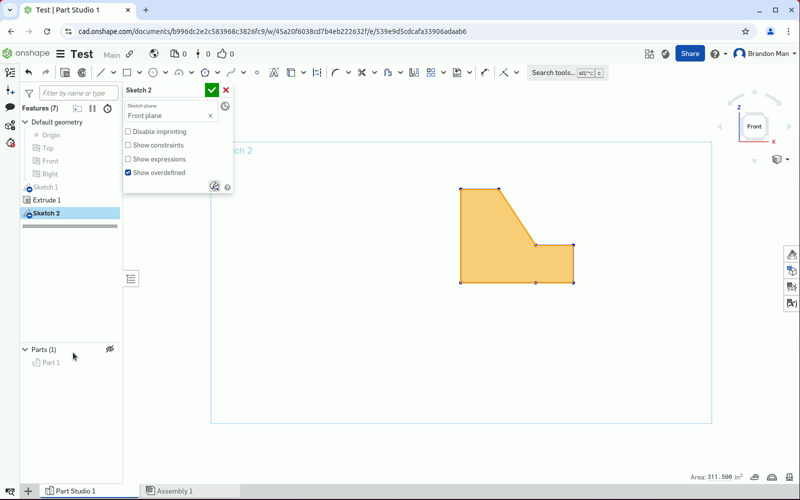
key(shift+e)
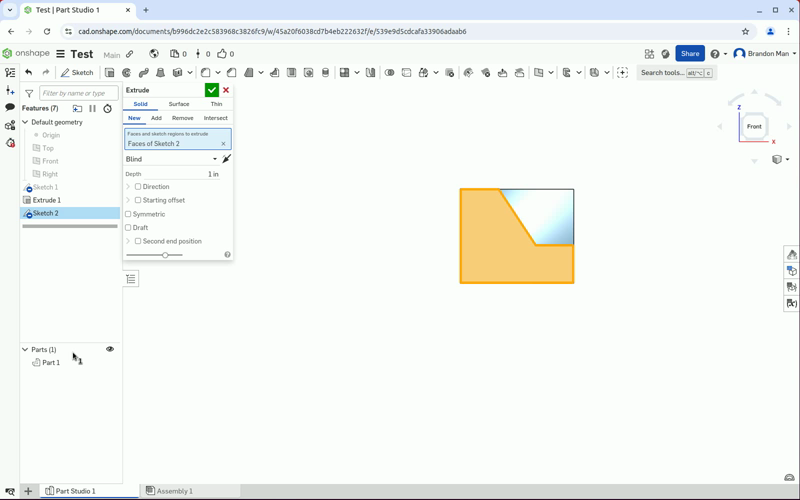
mouse_move(143, 106)
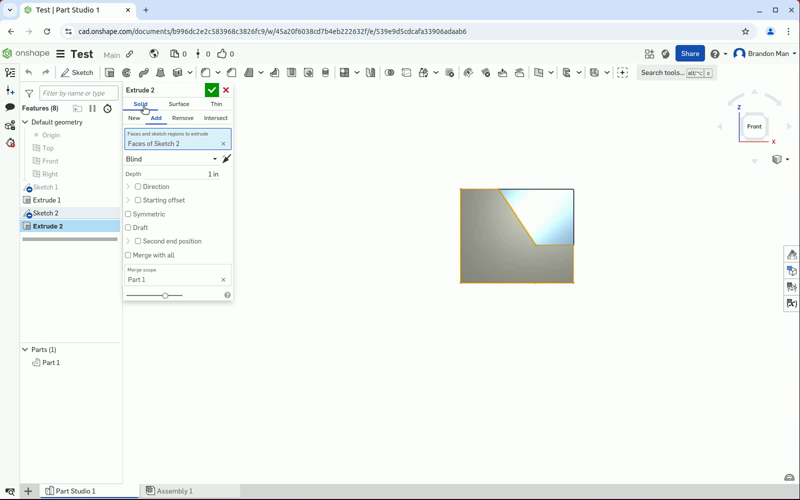
click(143, 106)
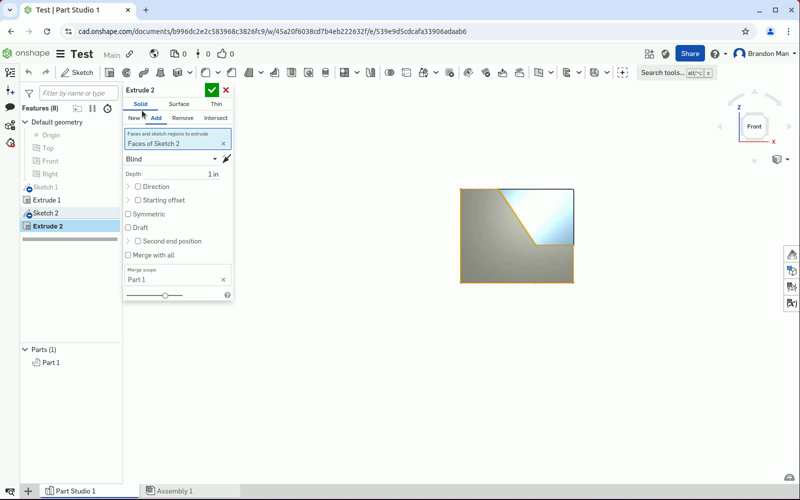
mouse_move(137, 120)
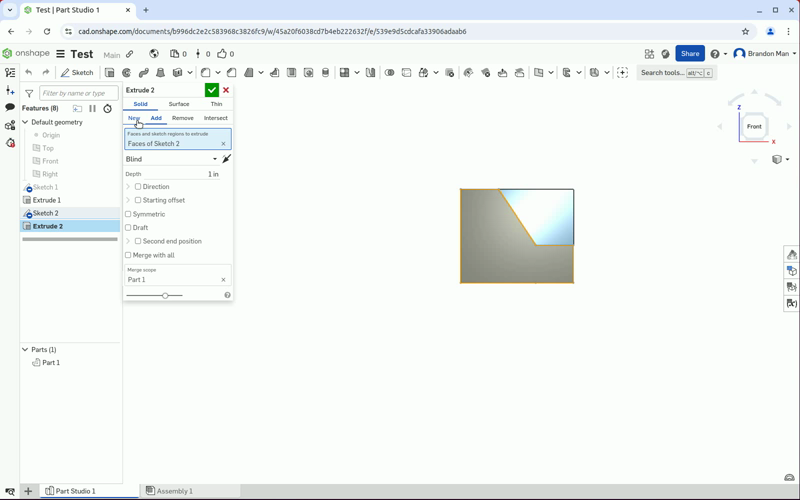
click(137, 120)
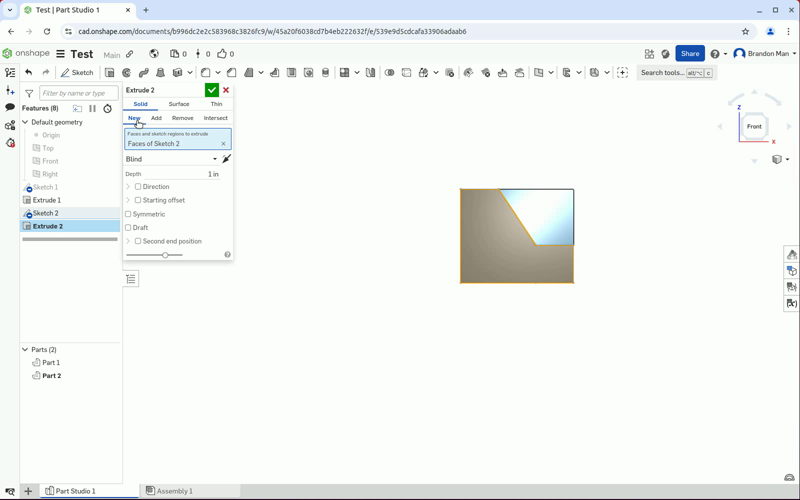
key(tab, 4)
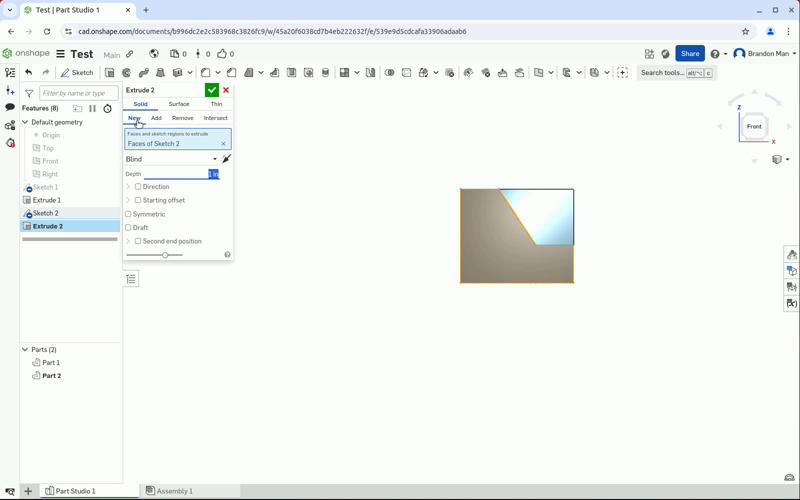
text(15.405)
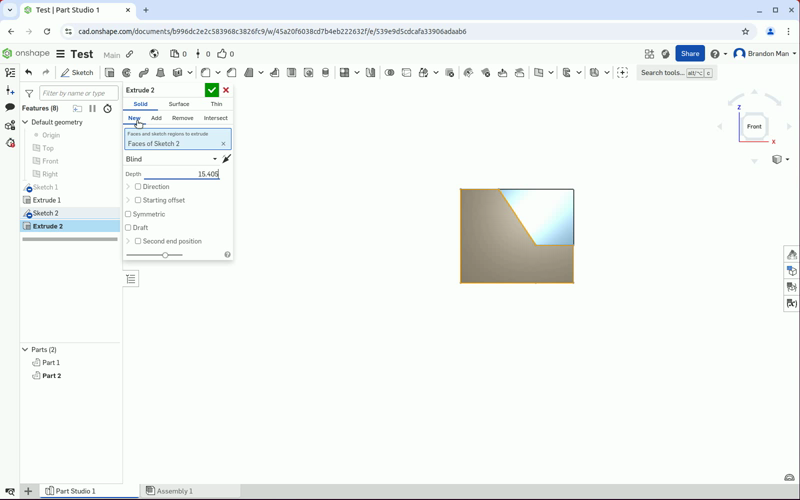
key(enter)
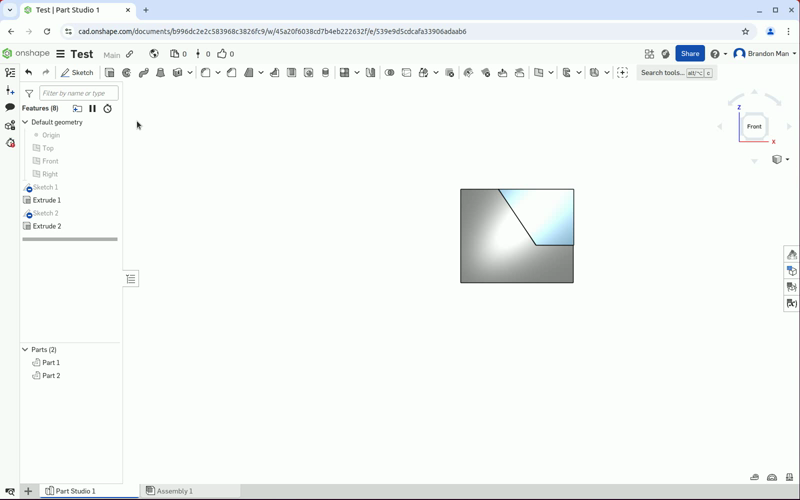
key(shift+h)
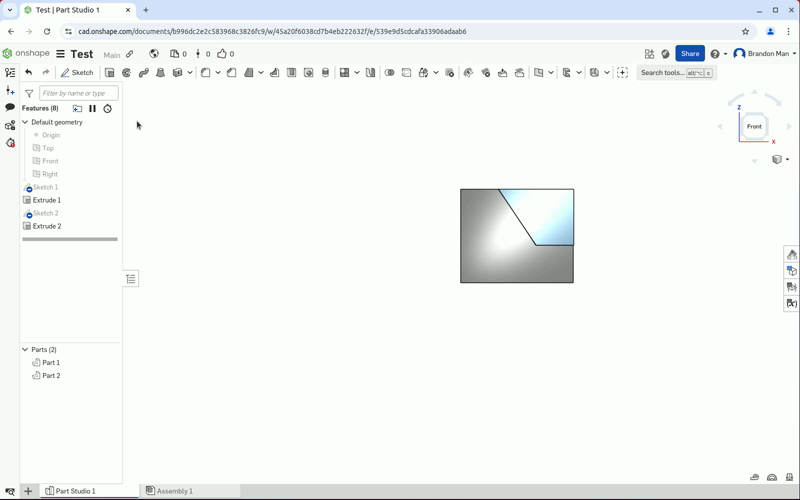
key(shift+h)
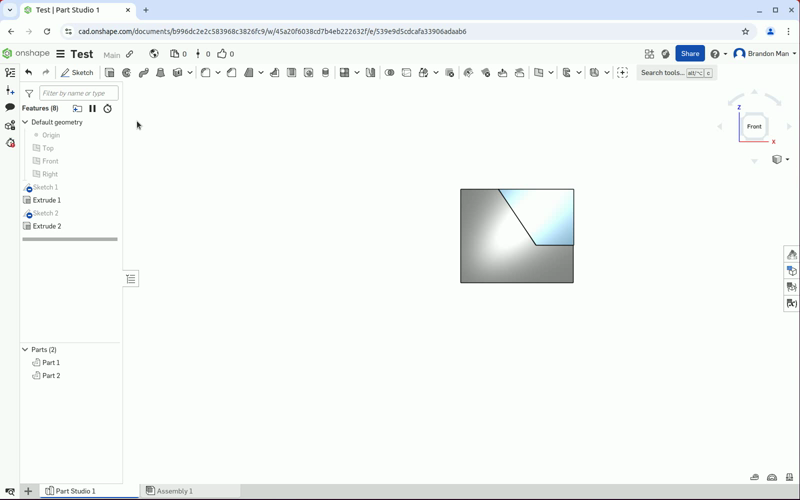
mouse_move(73, 189)
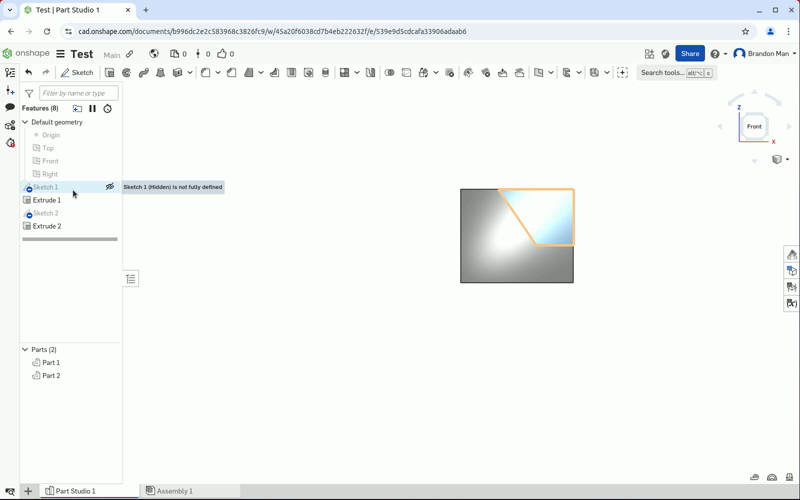
click(73, 189)
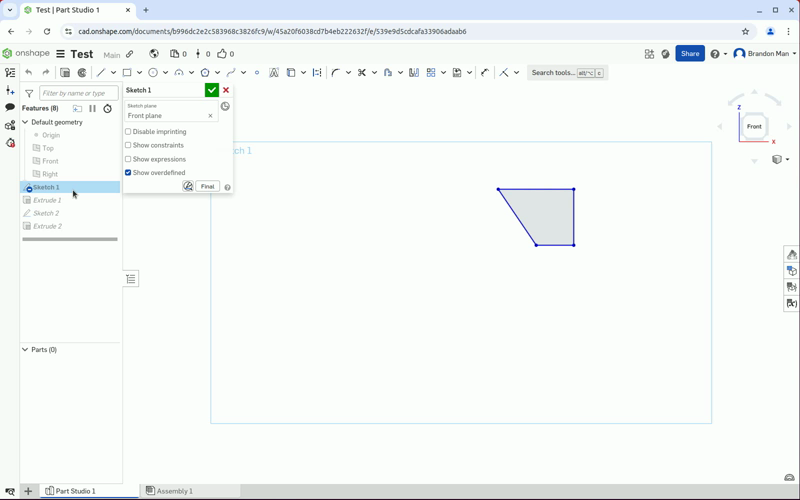
mouse_move(229, 92)
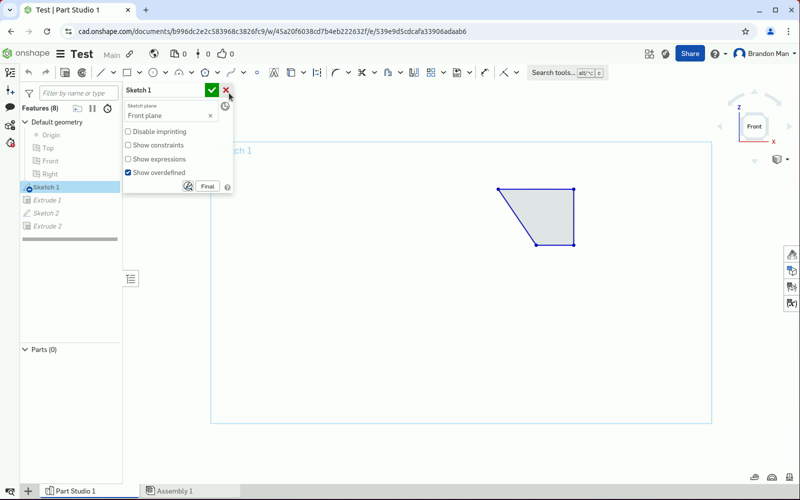
click(229, 92)
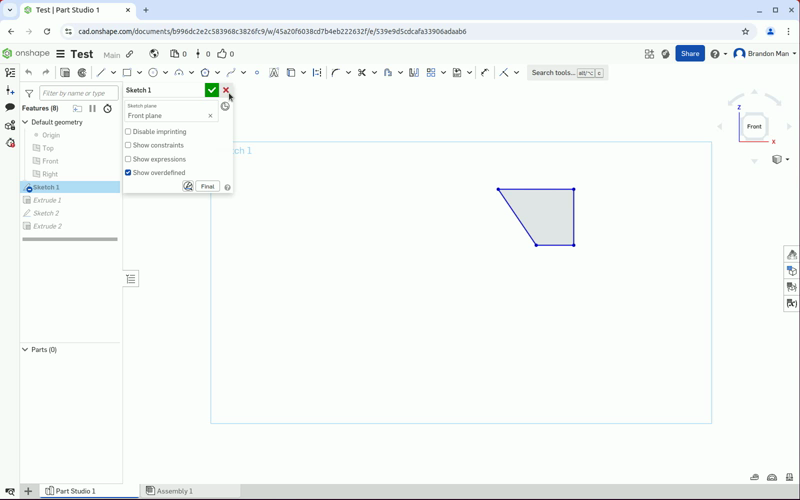
key(shift+s)
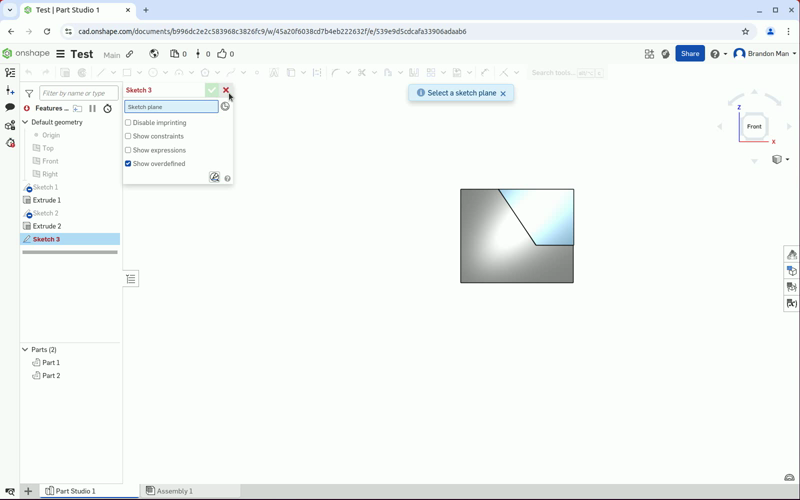
mouse_move(73, 163)
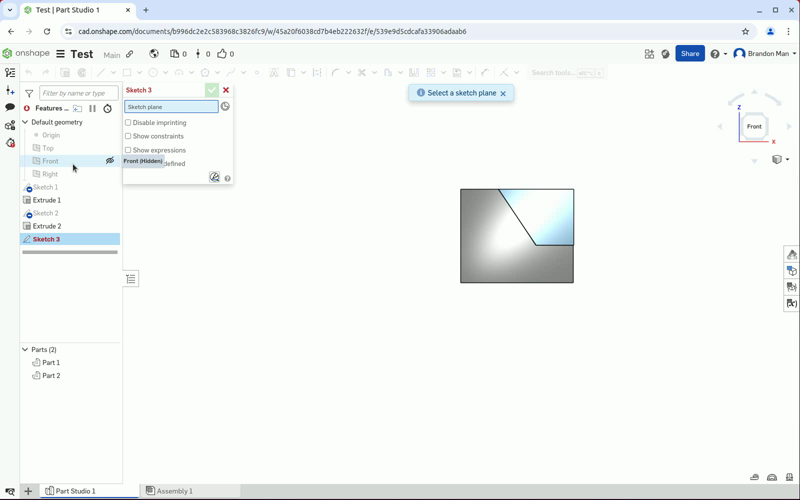
click(73, 163)
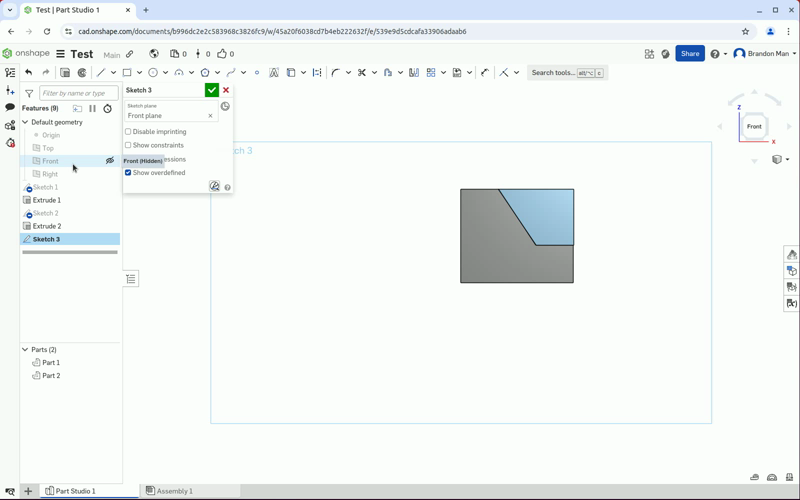
mouse_move(73, 352)
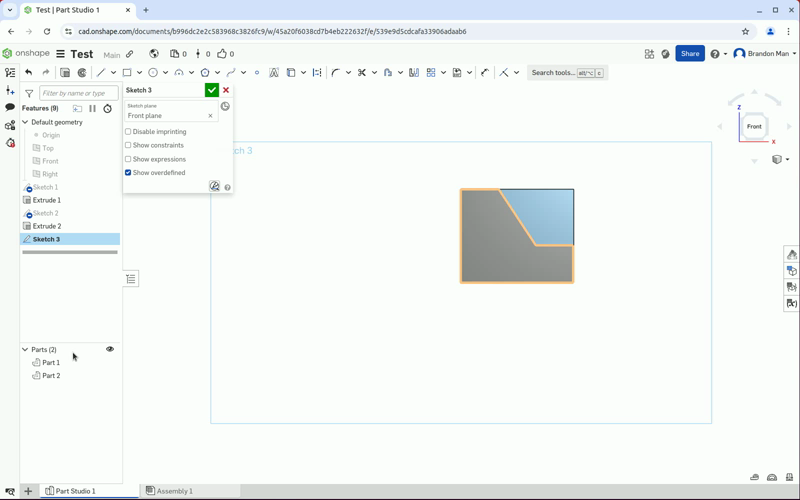
key(y)
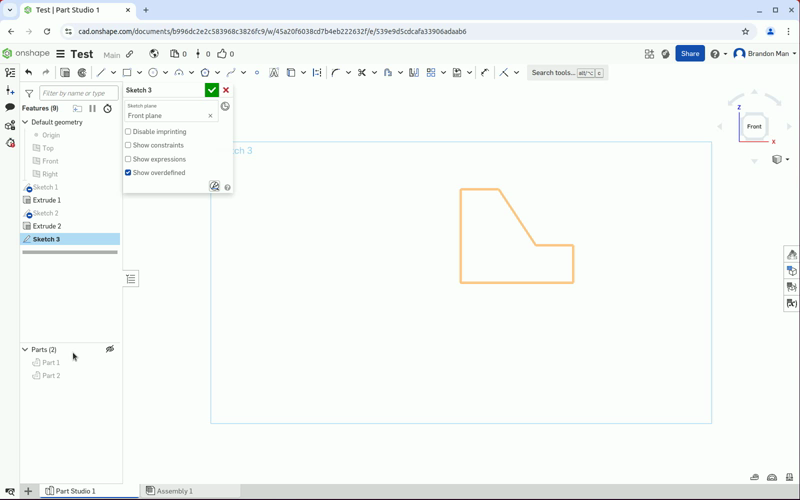
key(l)
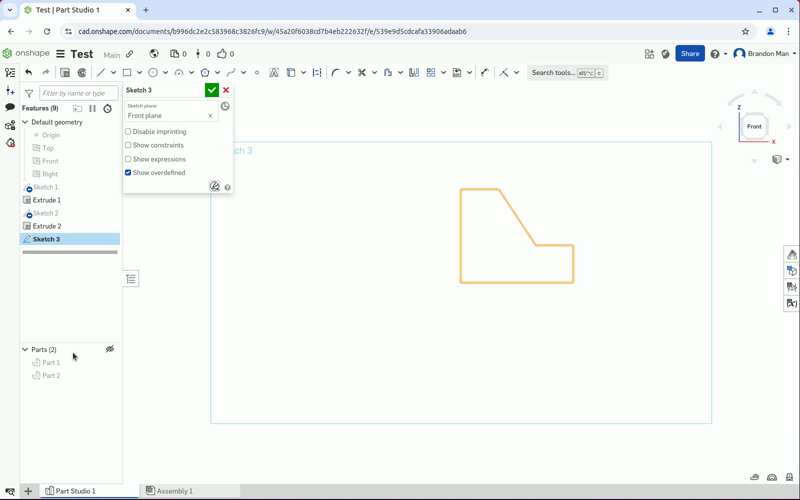
key_down(shift)
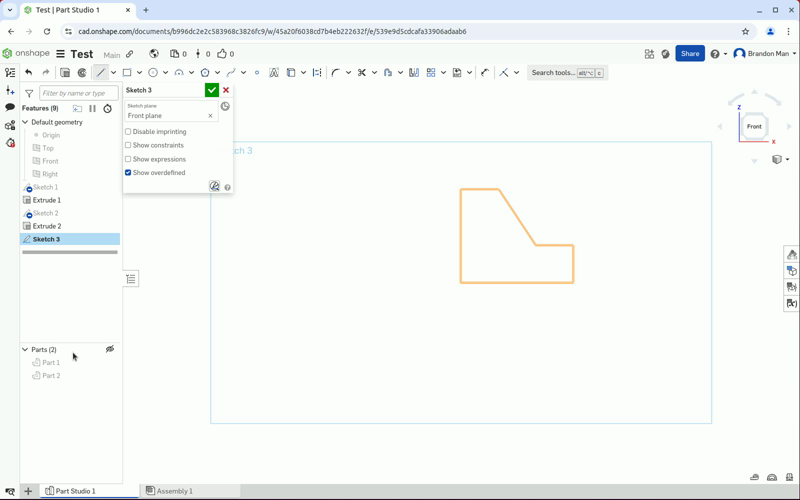
mouse_move(498, 189)
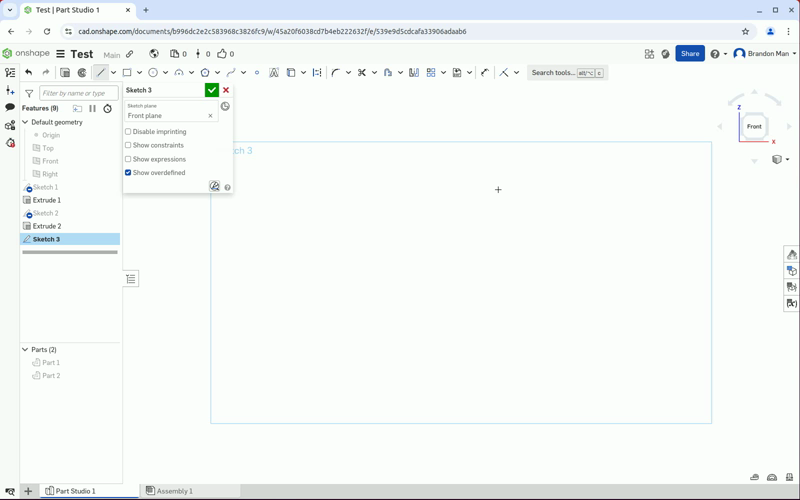
click(498, 189)
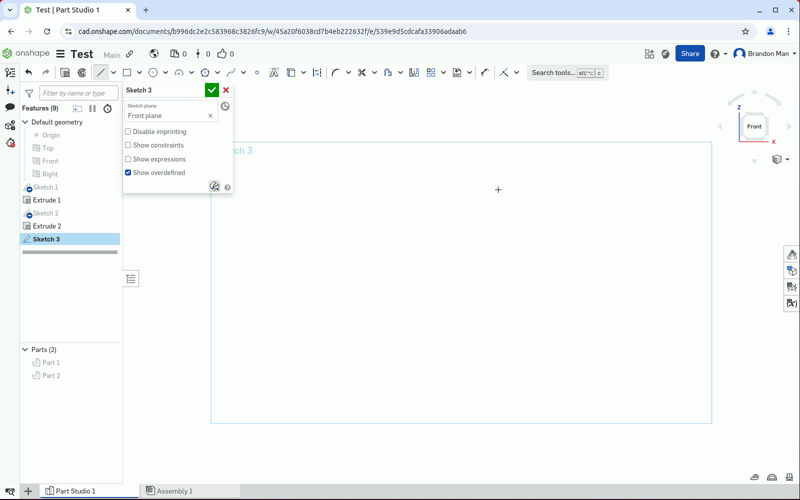
key_up(shift)
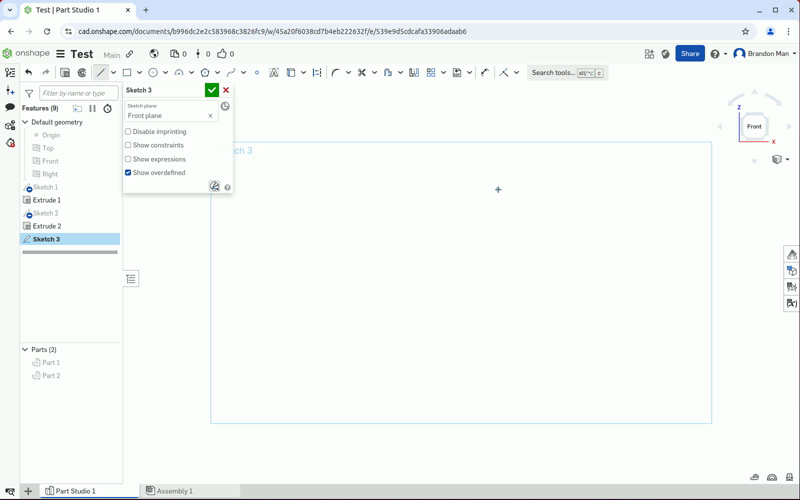
key_down(shift)
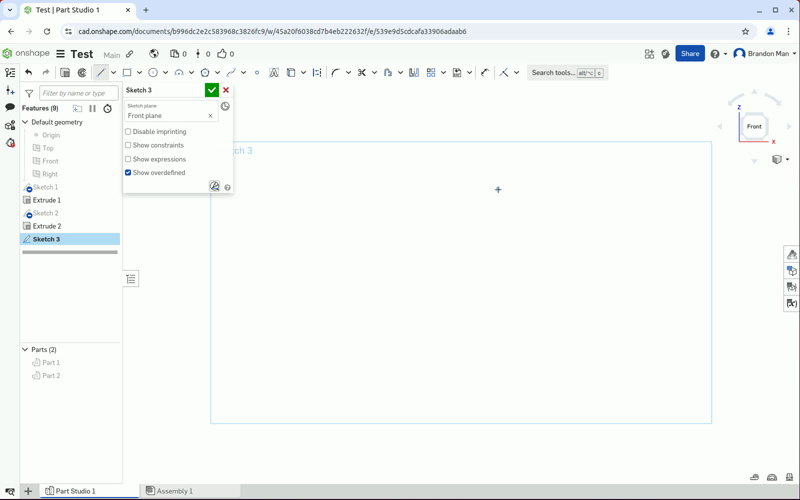
mouse_move(536, 245)
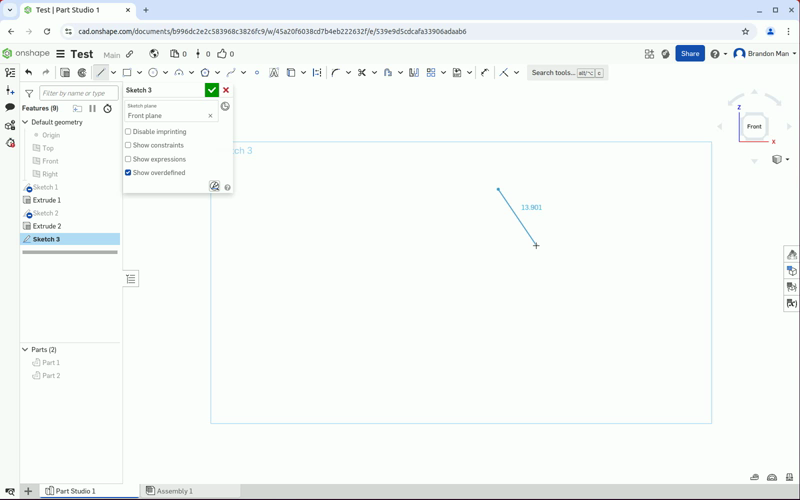
click(536, 245)
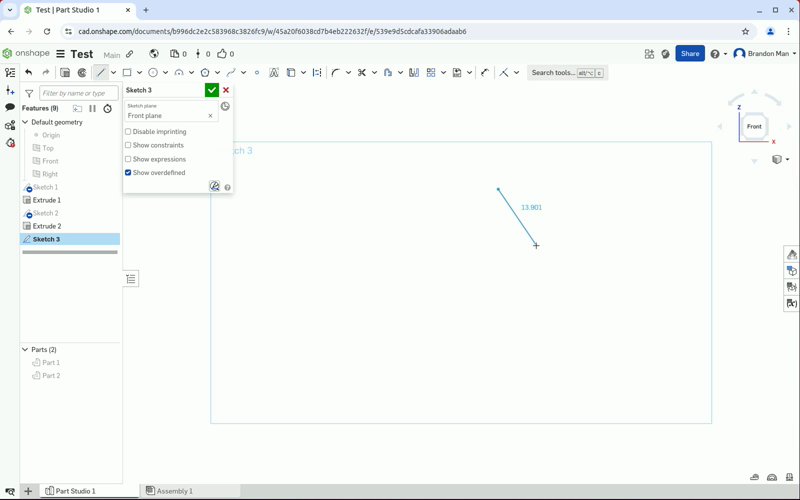
key_up(shift)
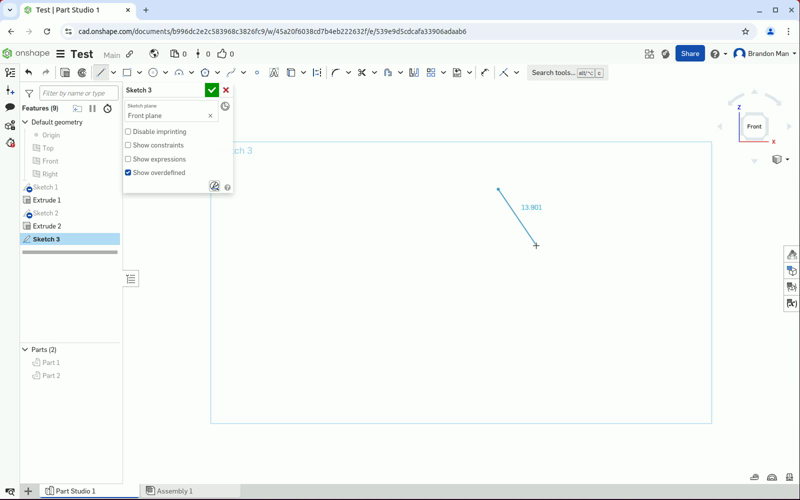
key_down(shift)
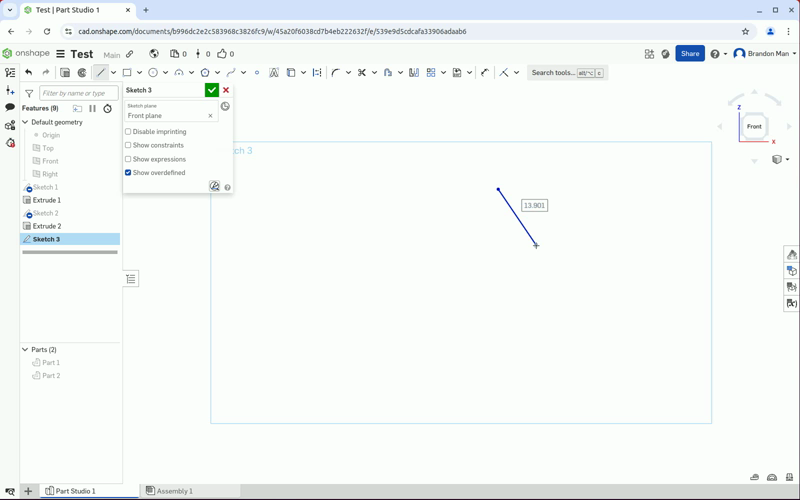
mouse_move(566, 245)
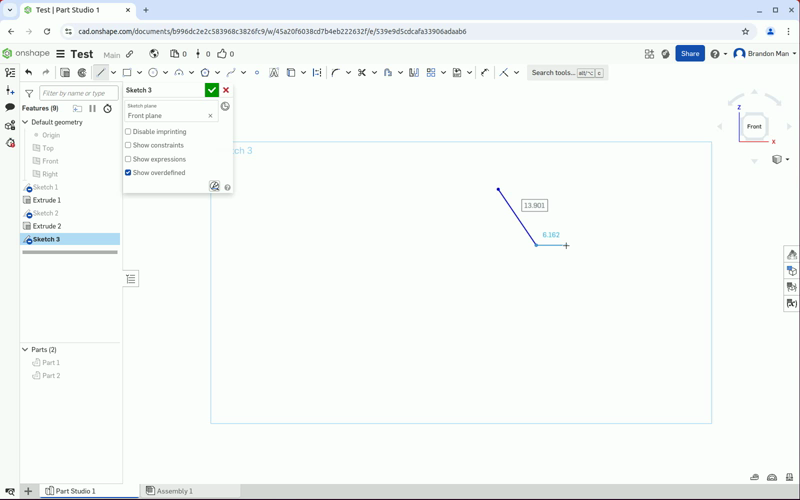
mouse_move(573, 245)
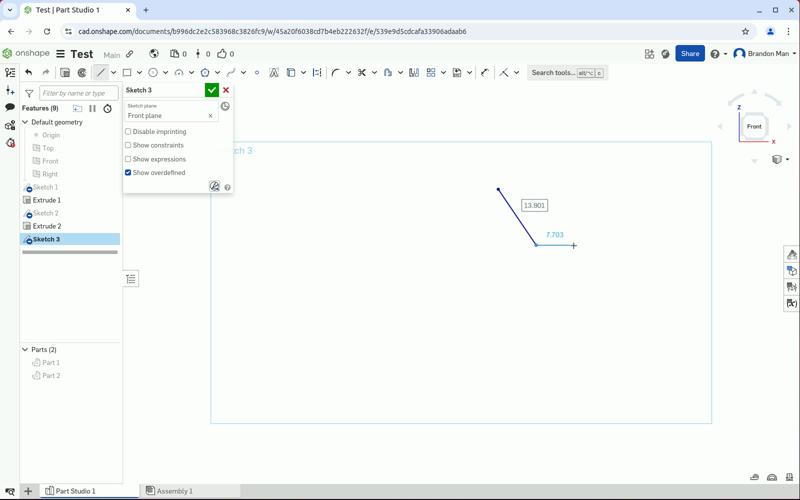
click(573, 245)
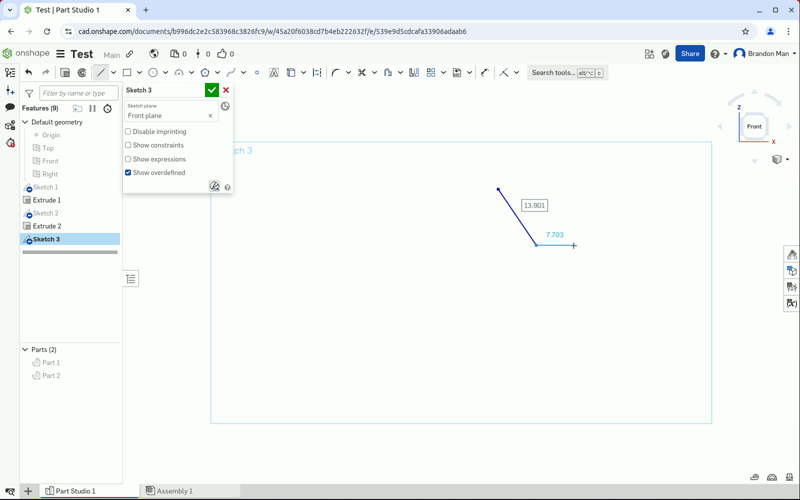
key_up(shift)
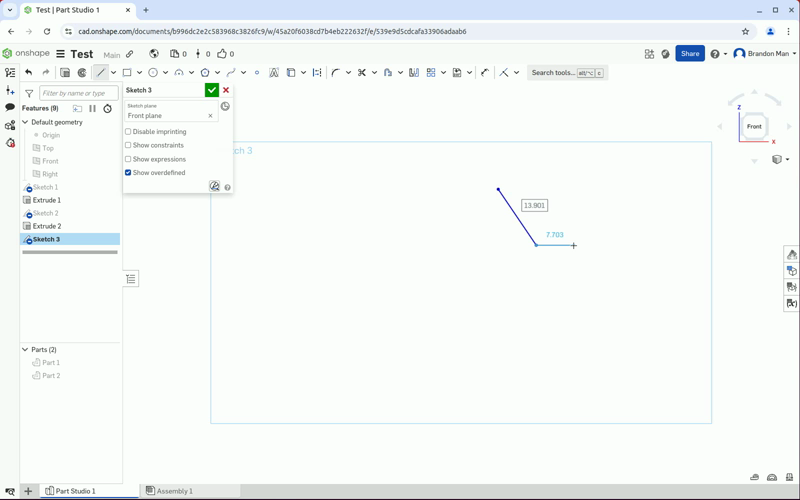
key_down(shift)
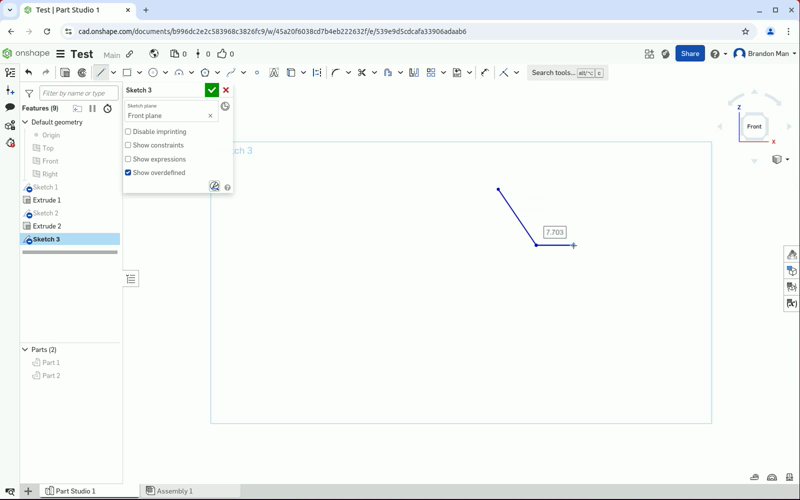
mouse_move(589, 245)
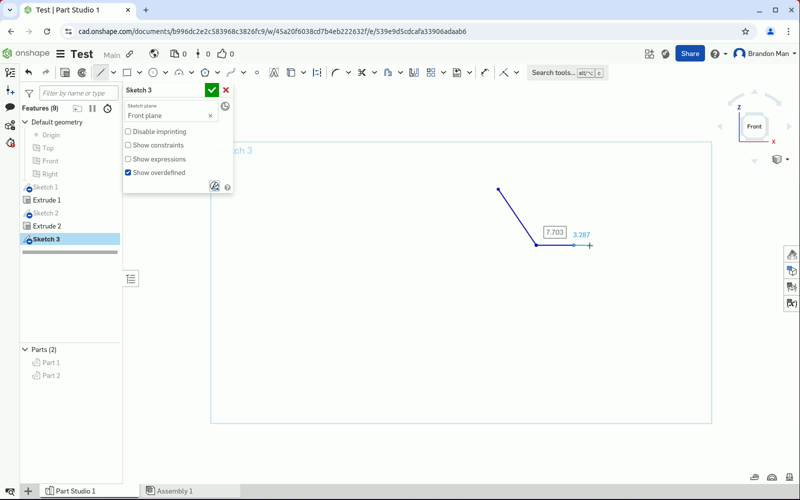
mouse_move(573, 189)
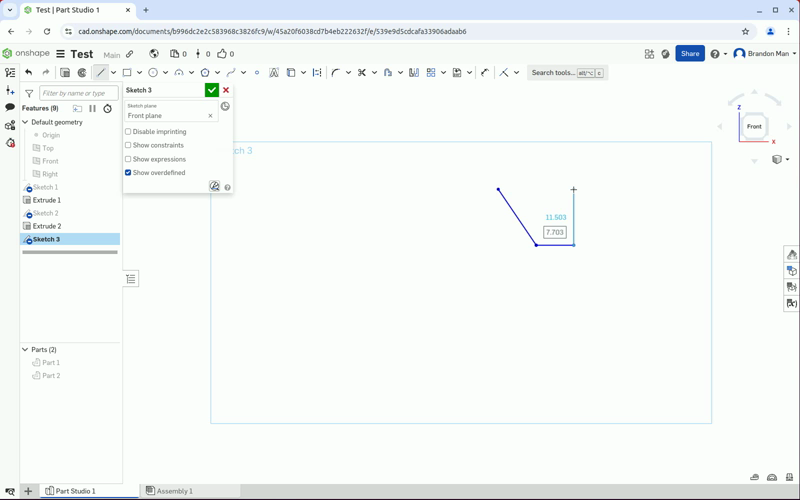
click(573, 189)
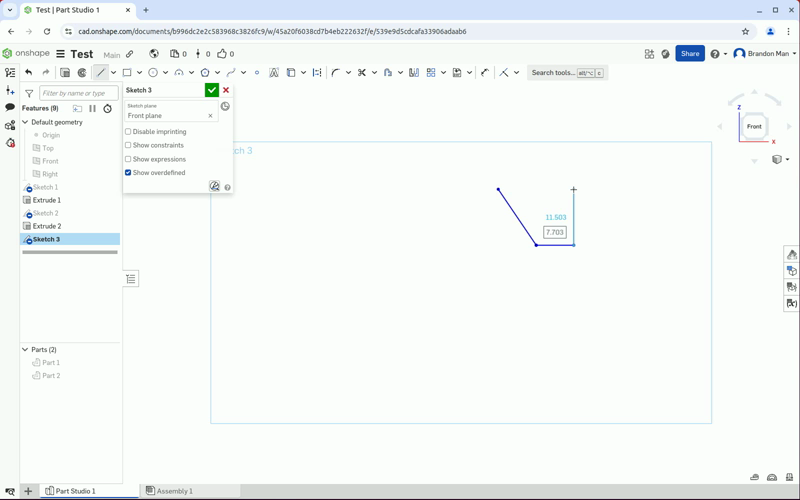
key_up(shift)
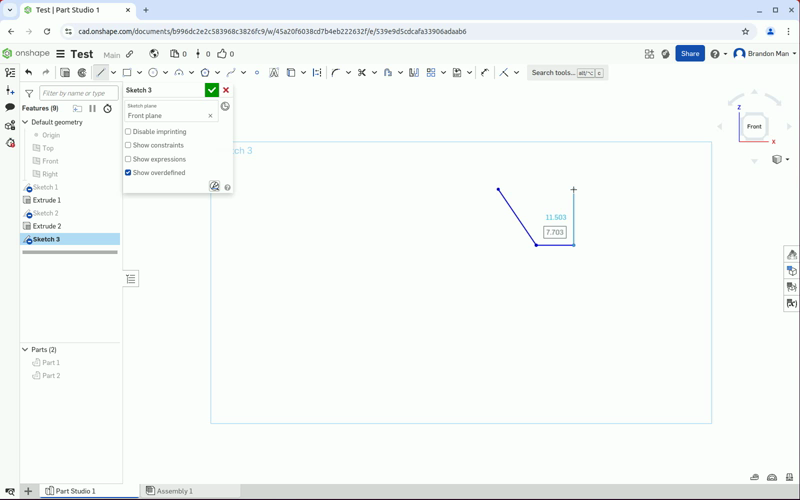
key_down(shift)
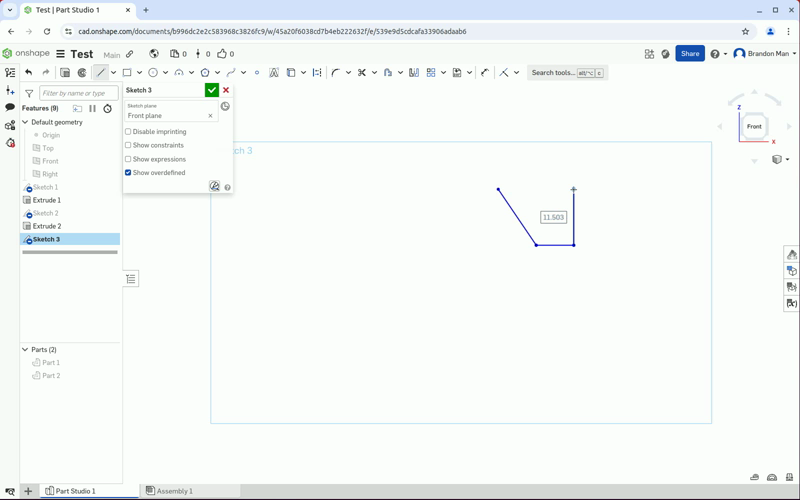
mouse_move(498, 189)
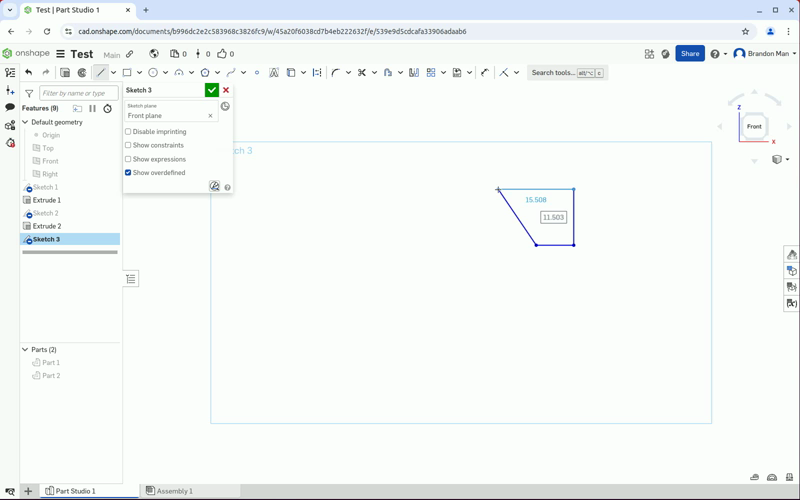
key_up(shift)
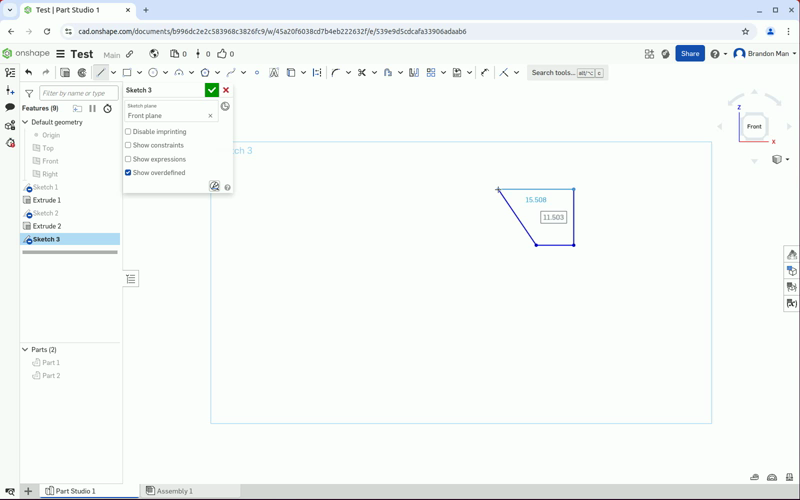
click(498, 189)
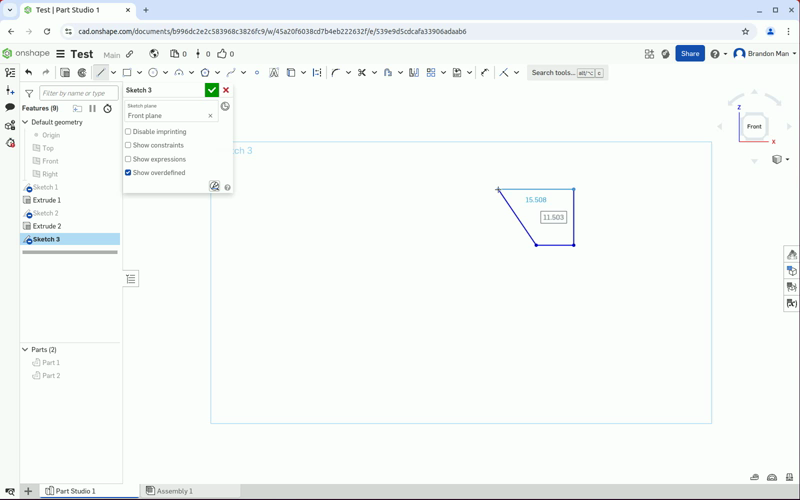
key(esc)
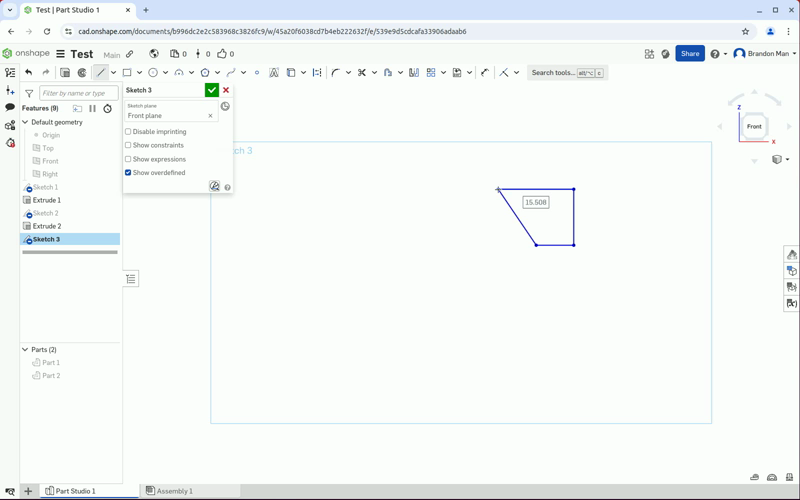
mouse_move(555, 242)
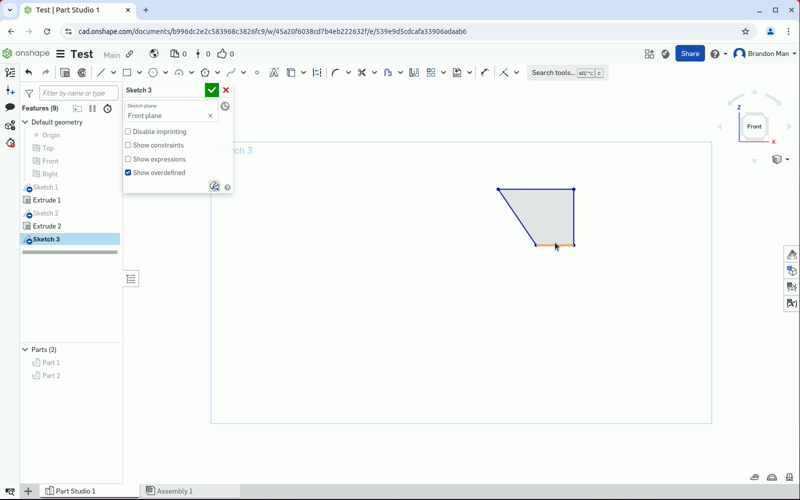
click(555, 242)
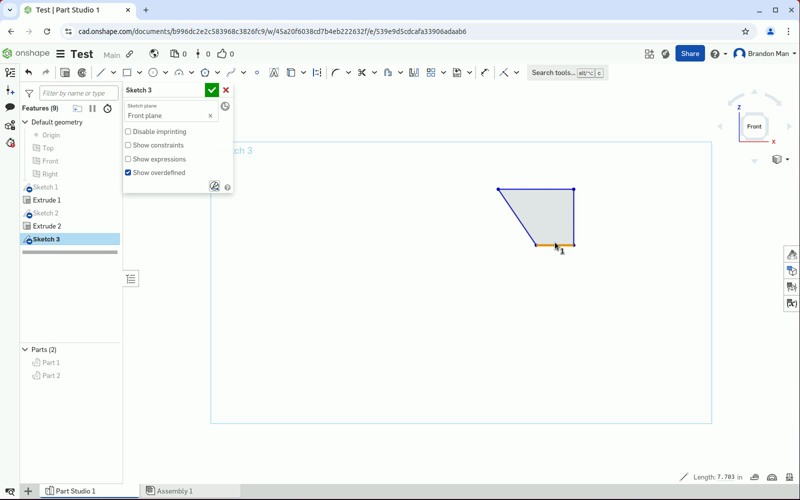
mouse_move(73, 352)
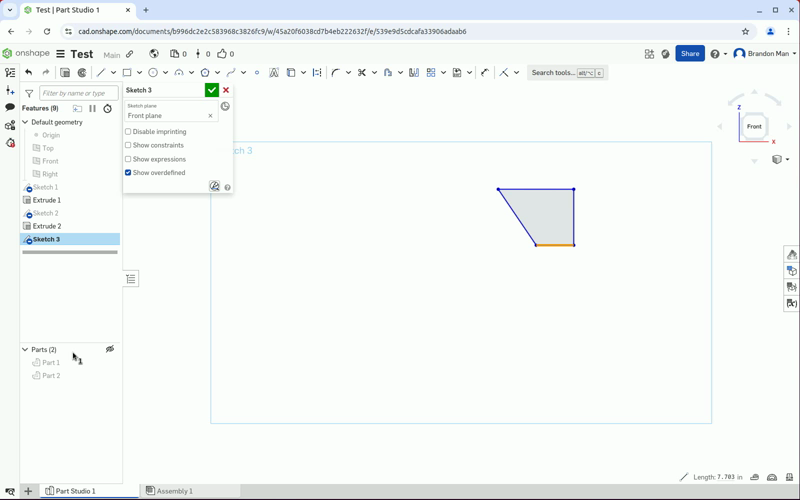
key(shift+y)
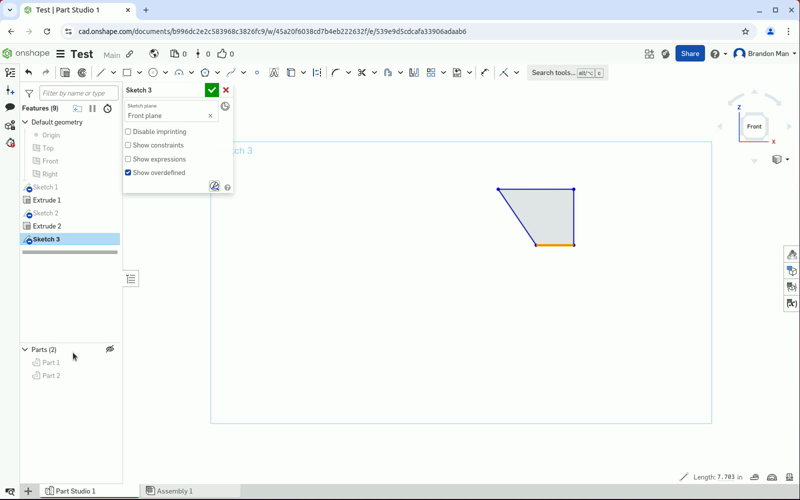
key(shift+e)
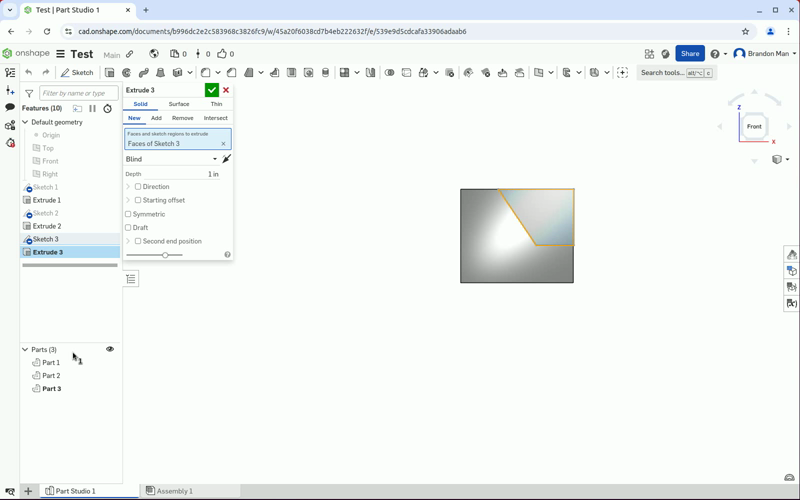
mouse_move(143, 106)
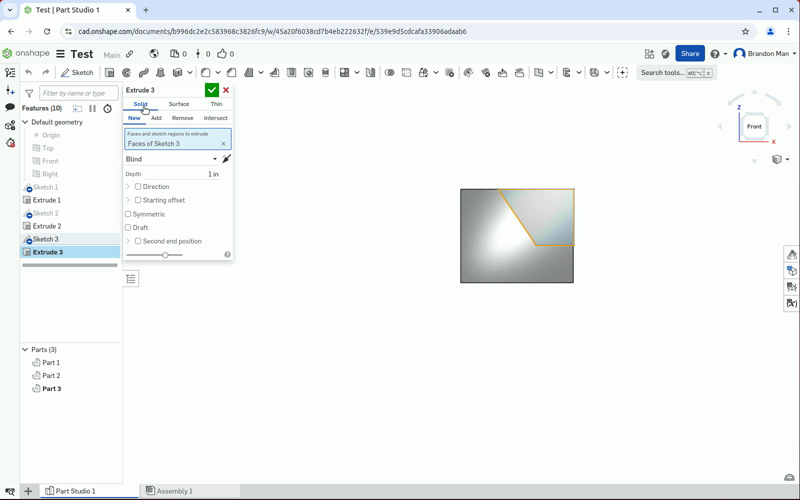
click(143, 106)
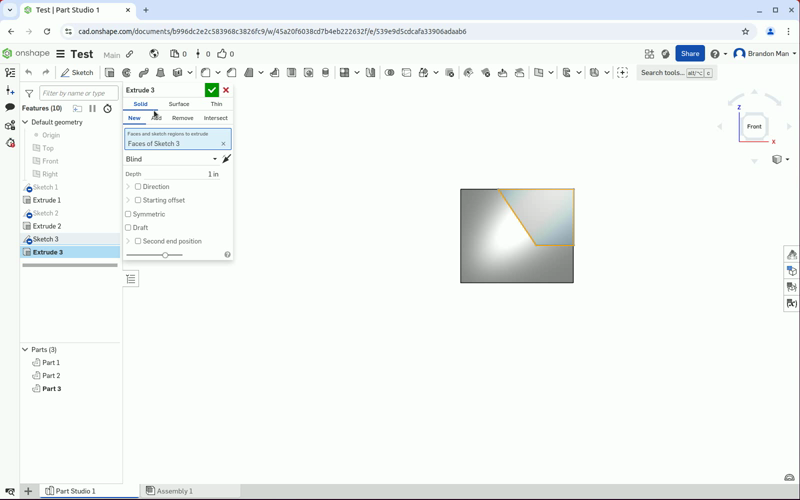
mouse_move(186, 120)
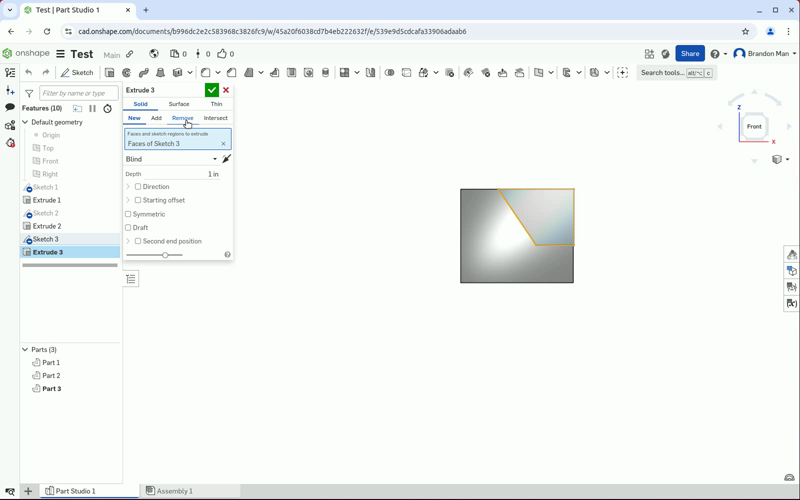
click(186, 120)
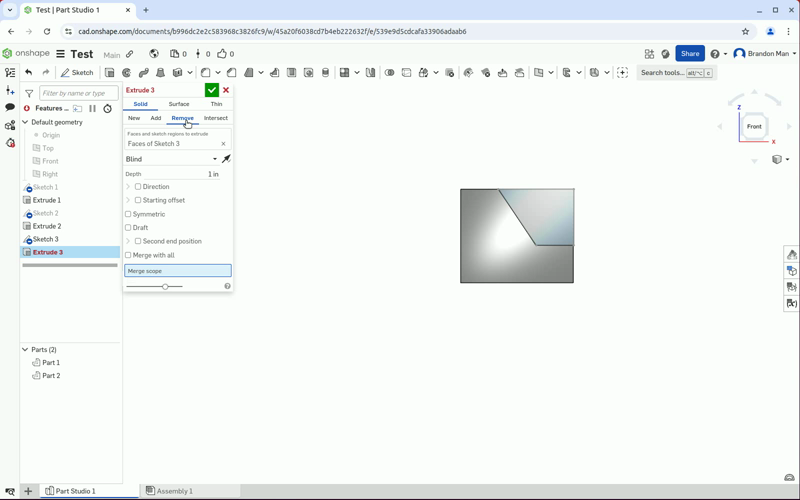
key(tab, 4)
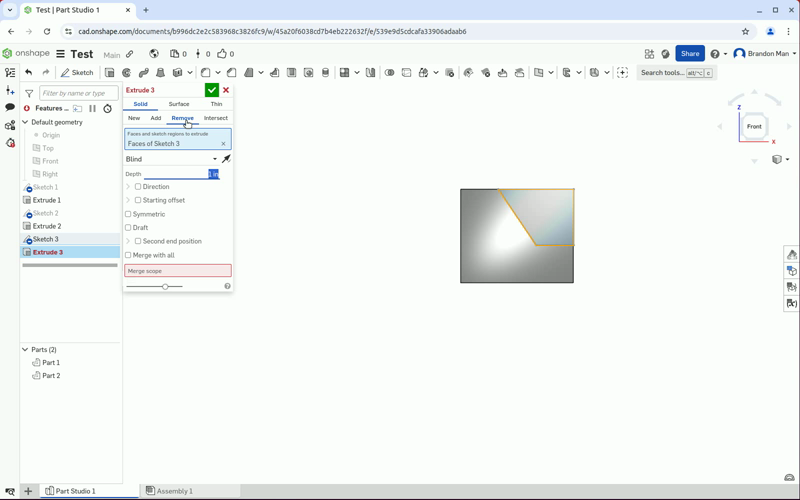
text(-15.405)
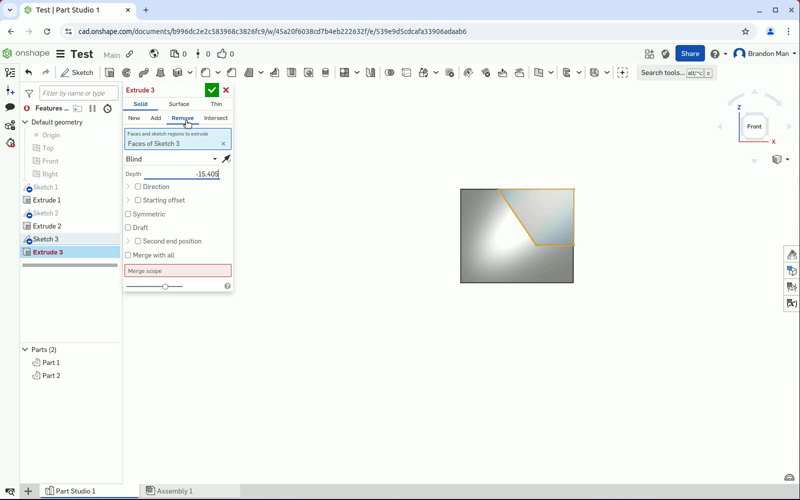
key(tab, 6)
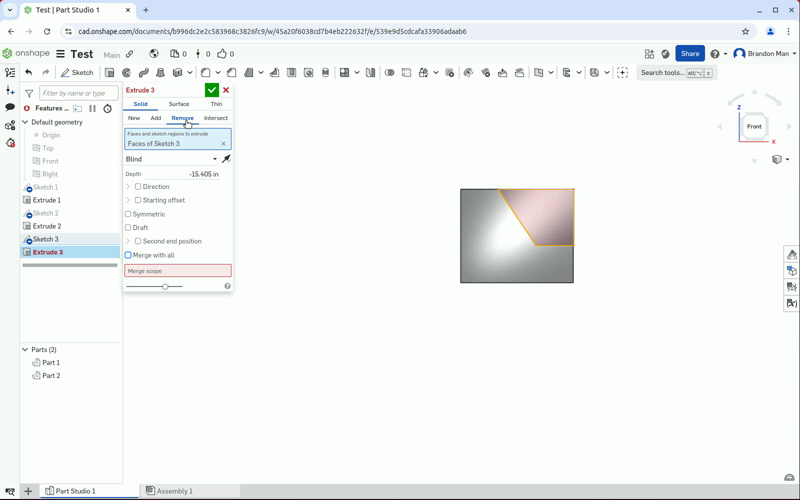
key(space)
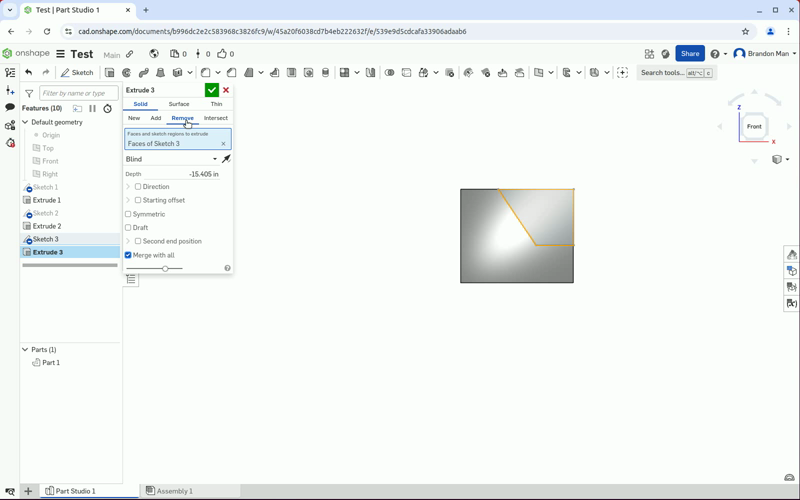
key(enter)
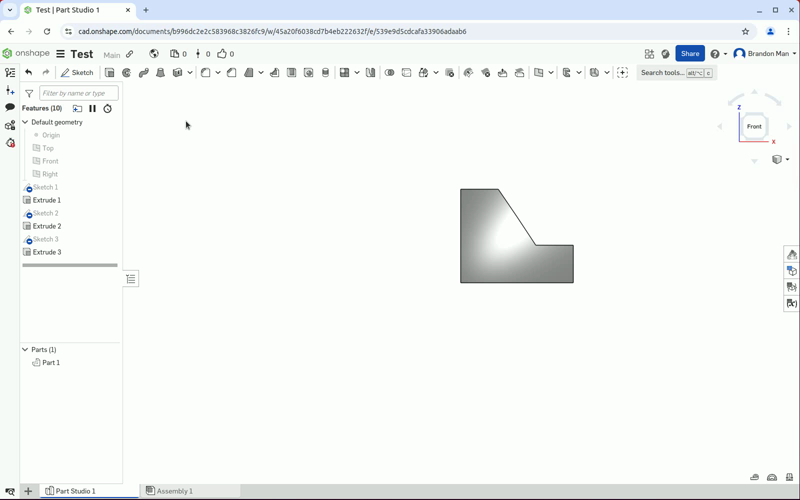
key(shift+h)
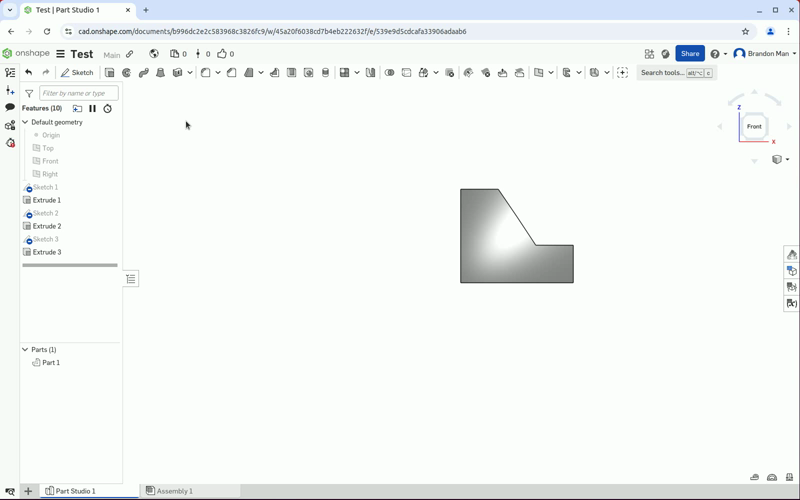
key(shift+h)
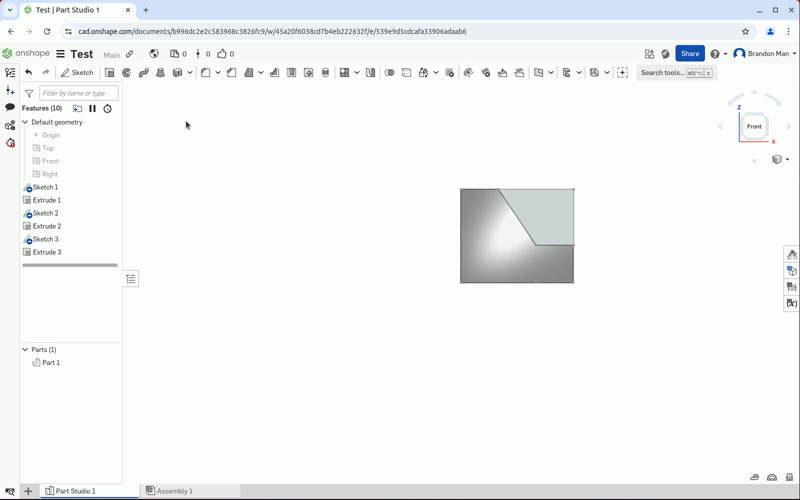
key(shift+7)
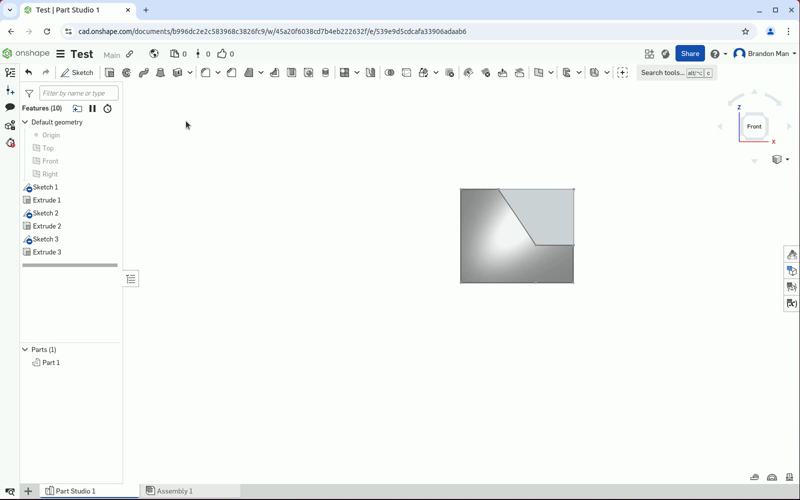
key(left, 2)
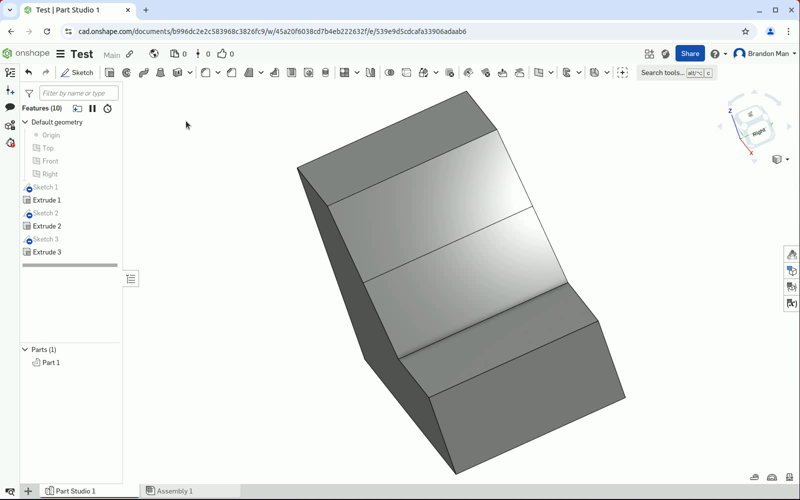
key(down, 2)
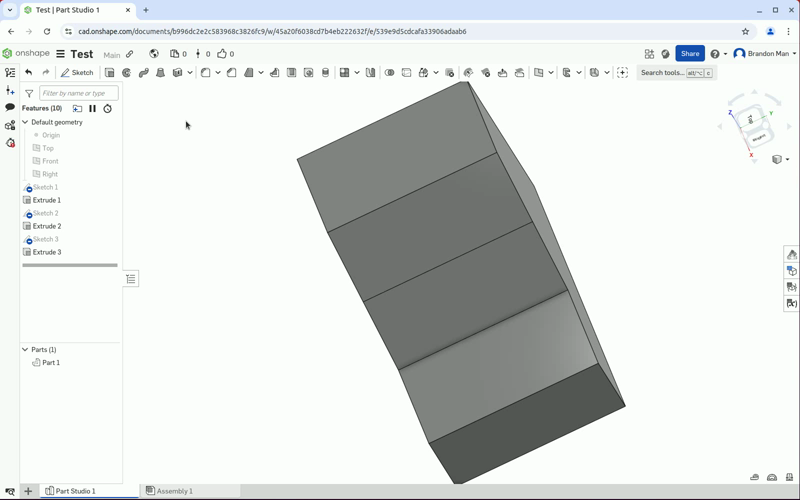
key(up, 2)
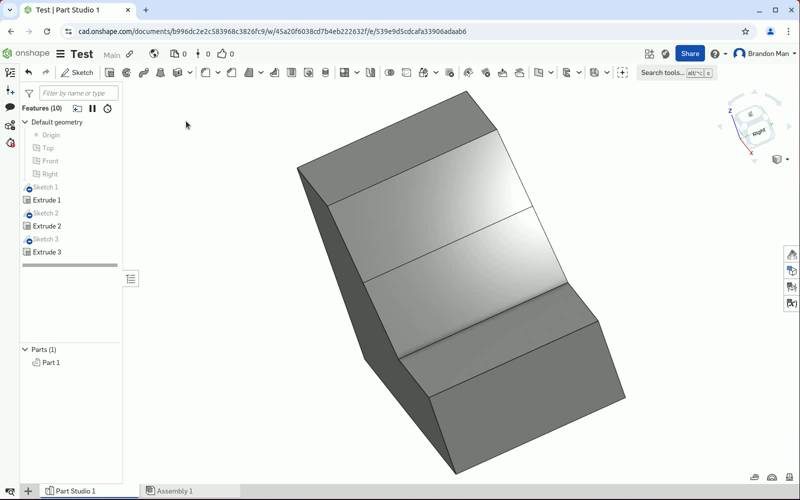
key(right, 2)
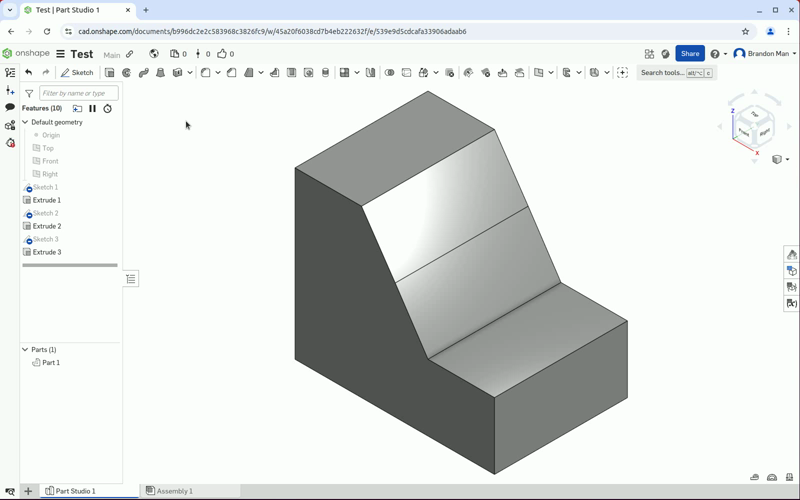
mouse_move(73, 189)
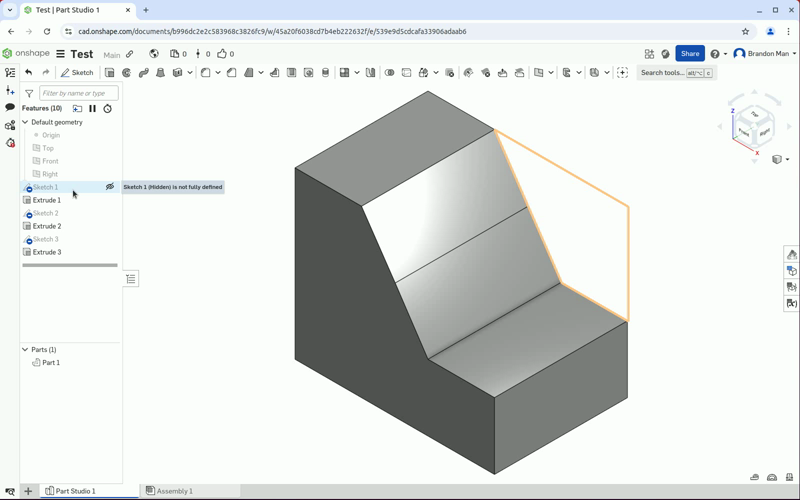
click(73, 189)